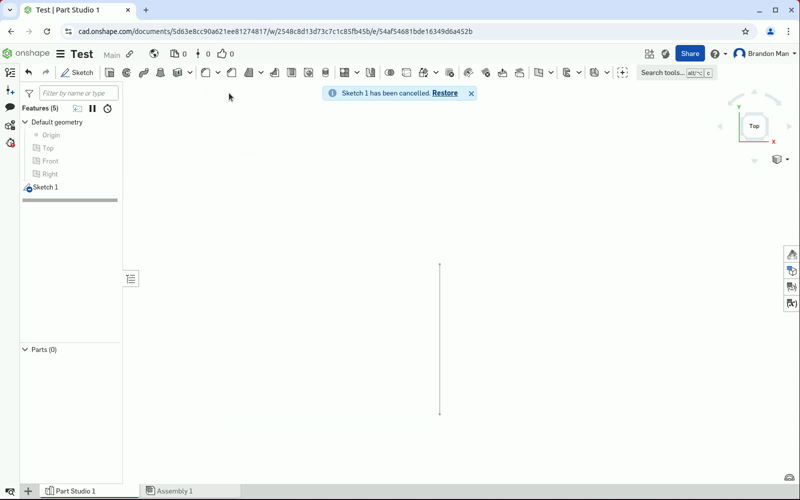
key(shift+h)
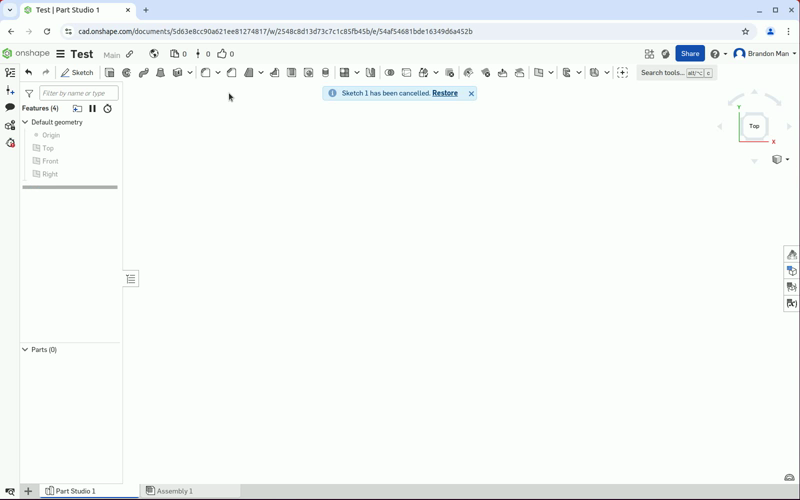
key(shift+s)
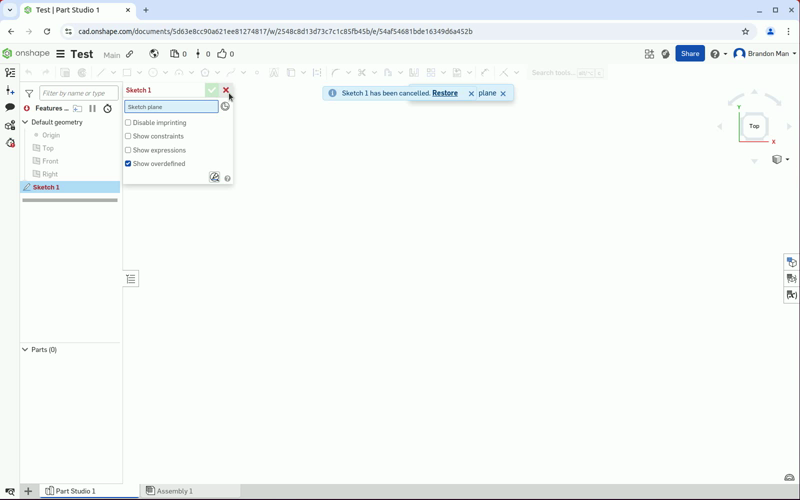
mouse_move(73, 150)
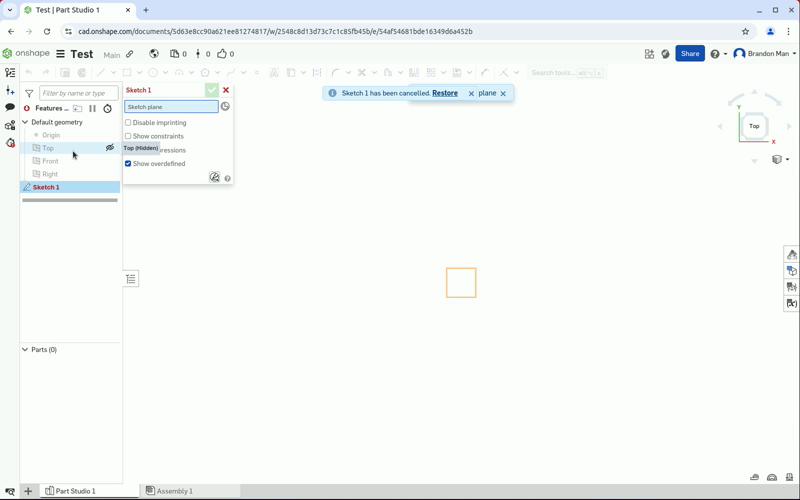
click(73, 150)
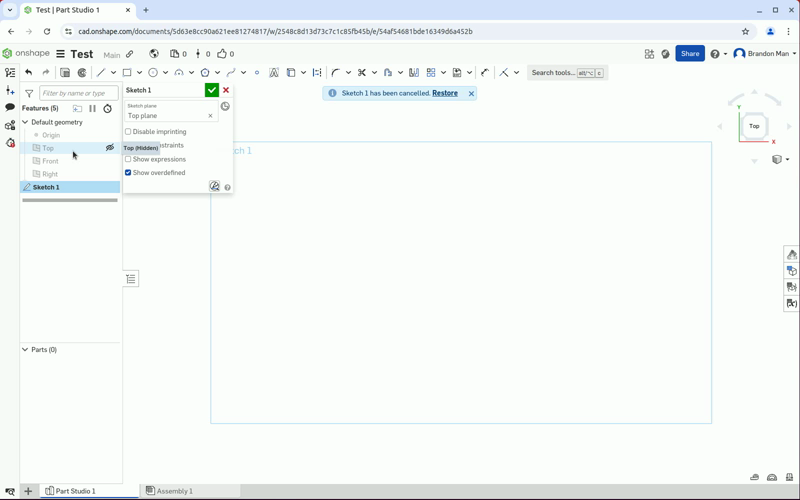
mouse_move(73, 352)
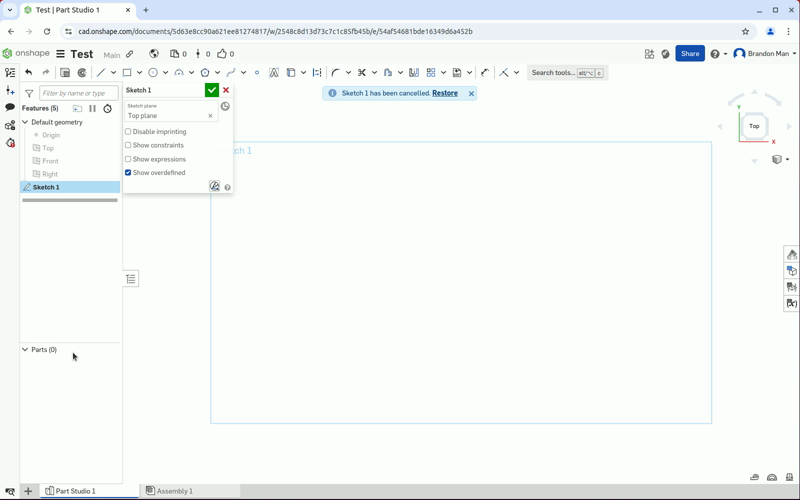
key(y)
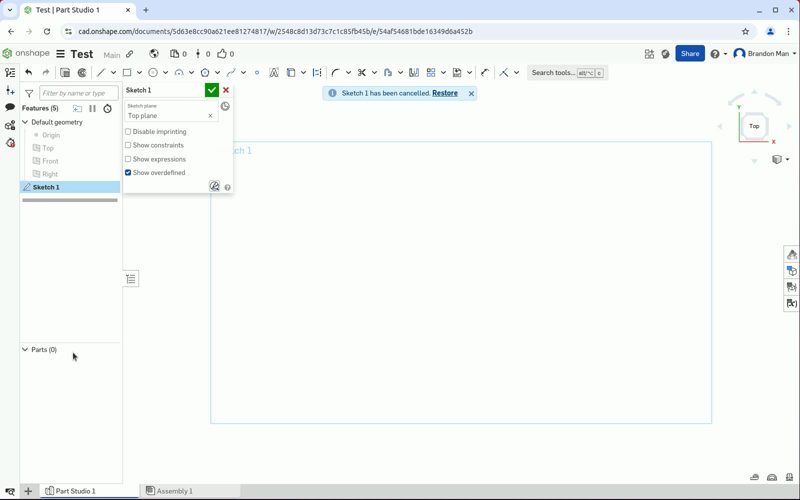
key(l)
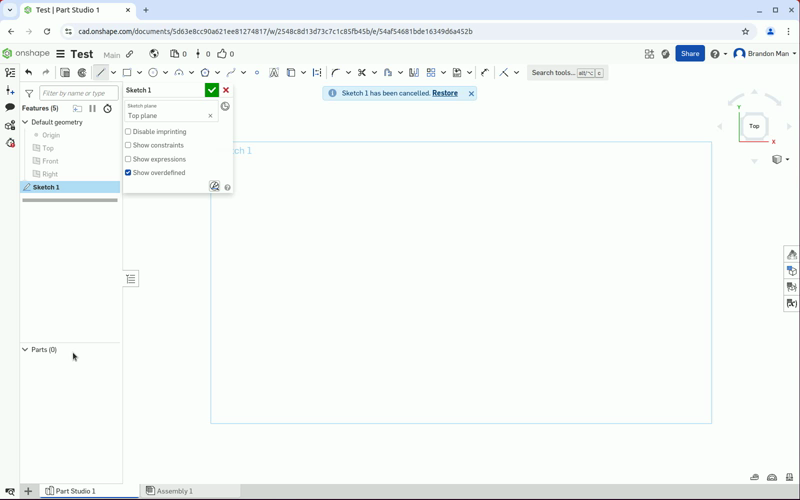
key_down(shift)
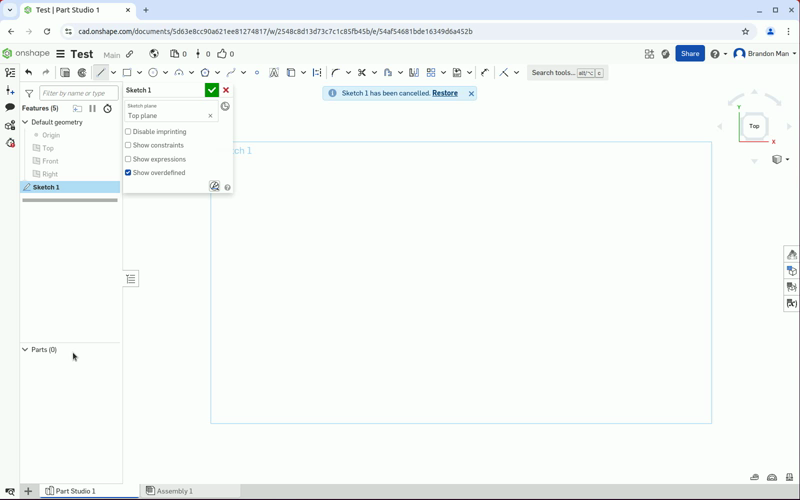
mouse_move(348, 336)
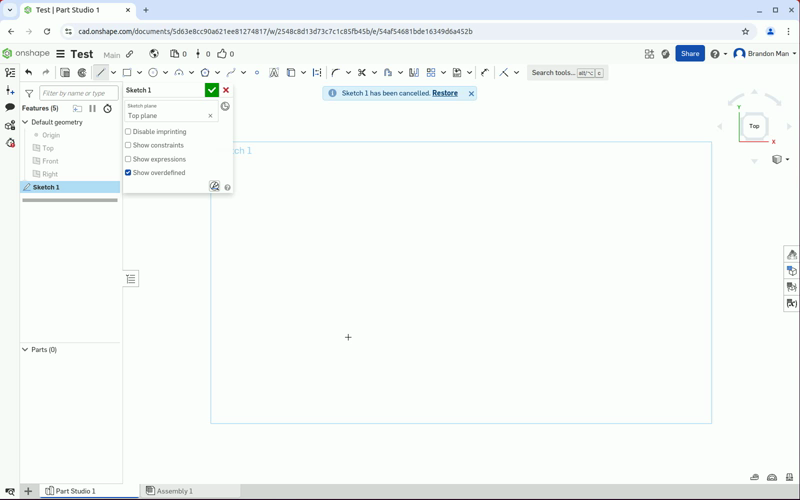
click(348, 336)
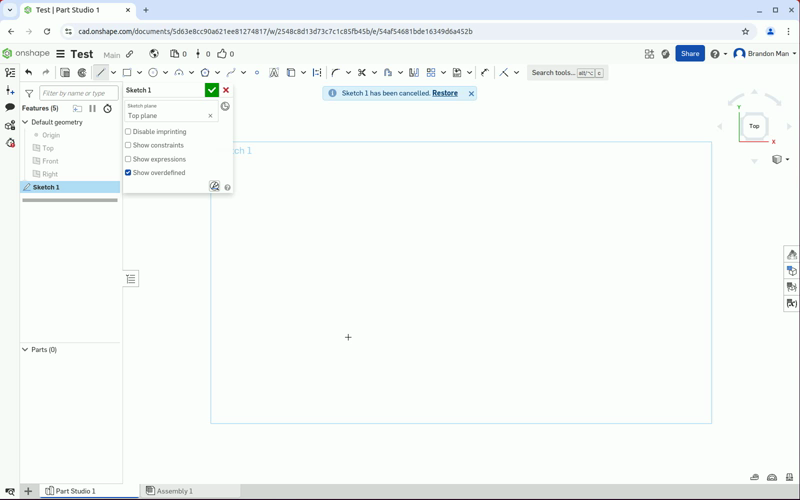
key_up(shift)
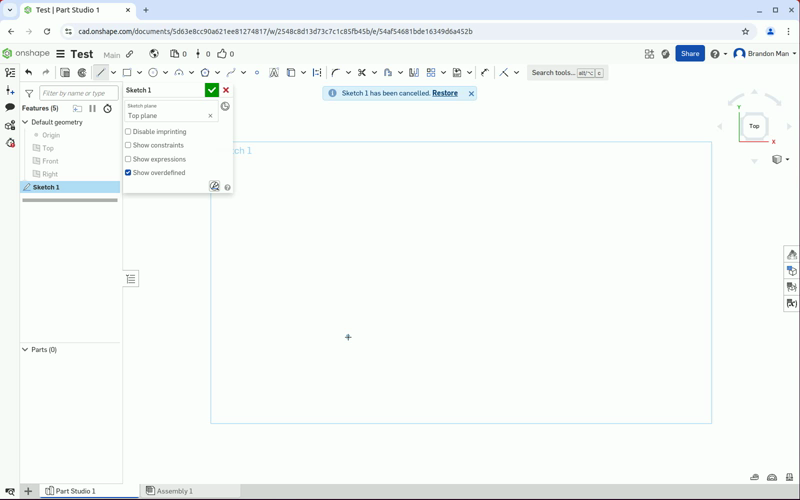
key_down(shift)
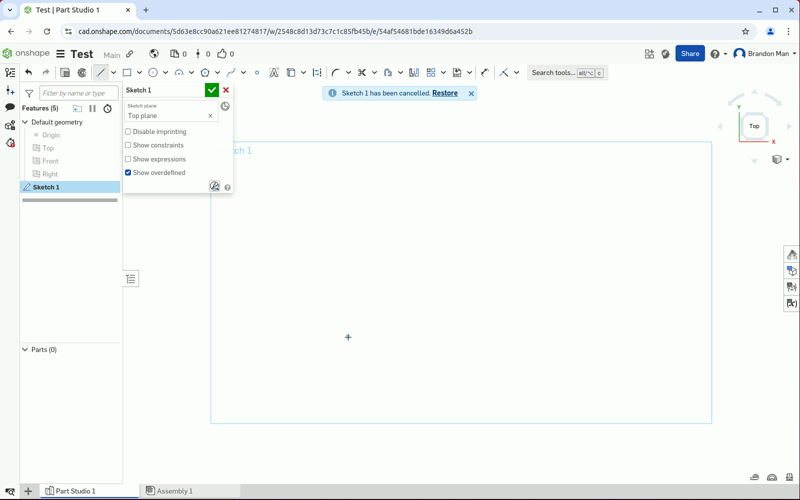
mouse_move(572, 336)
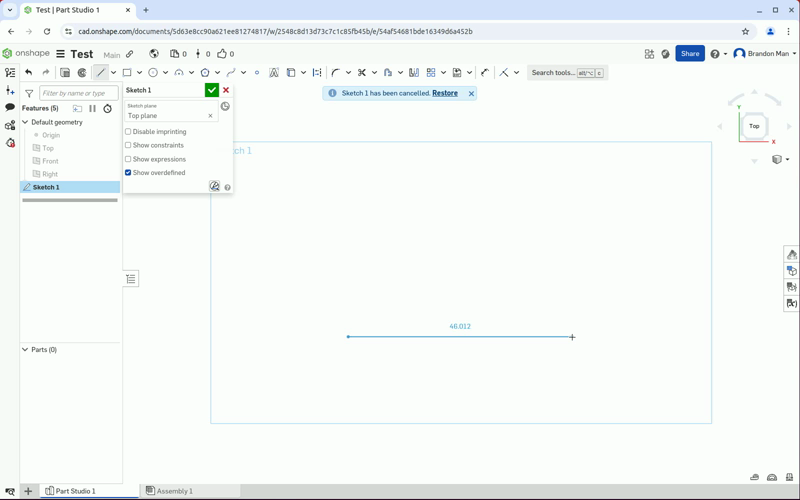
click(572, 336)
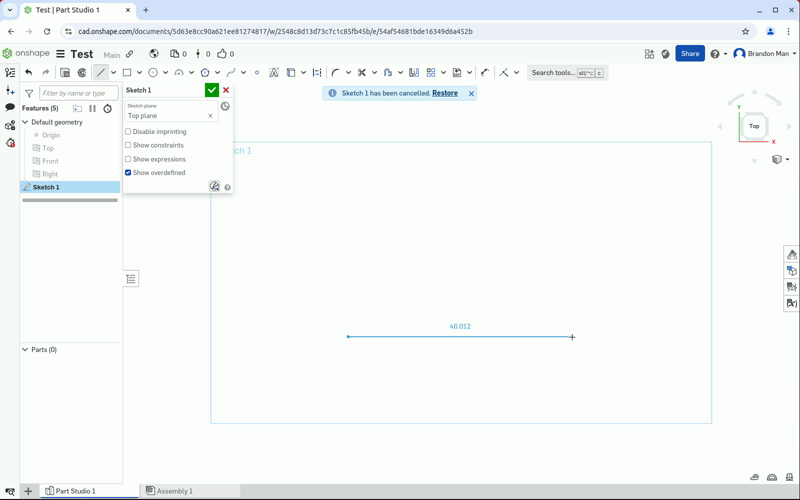
key_up(shift)
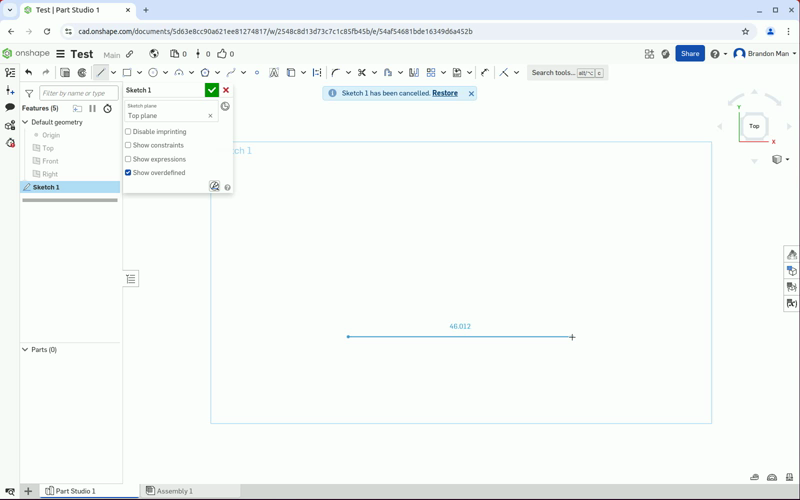
key_down(shift)
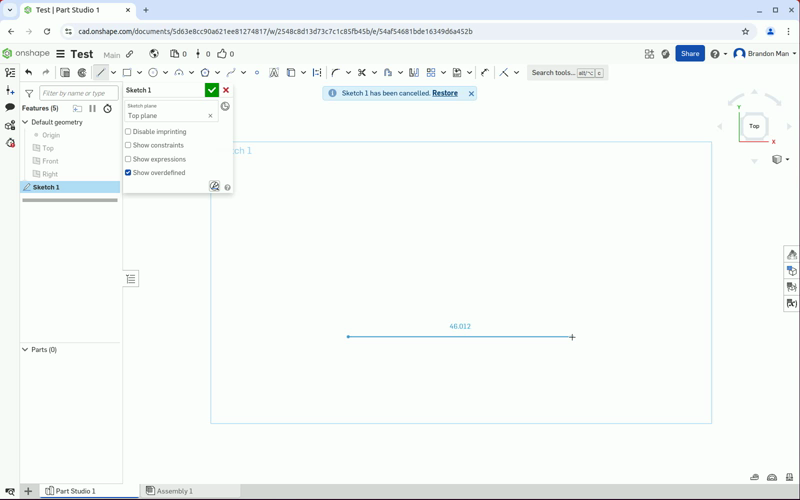
mouse_move(589, 336)
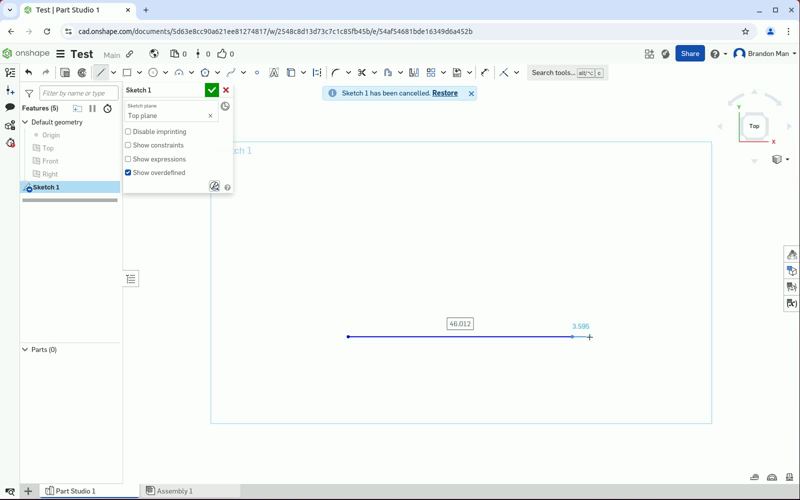
mouse_move(572, 308)
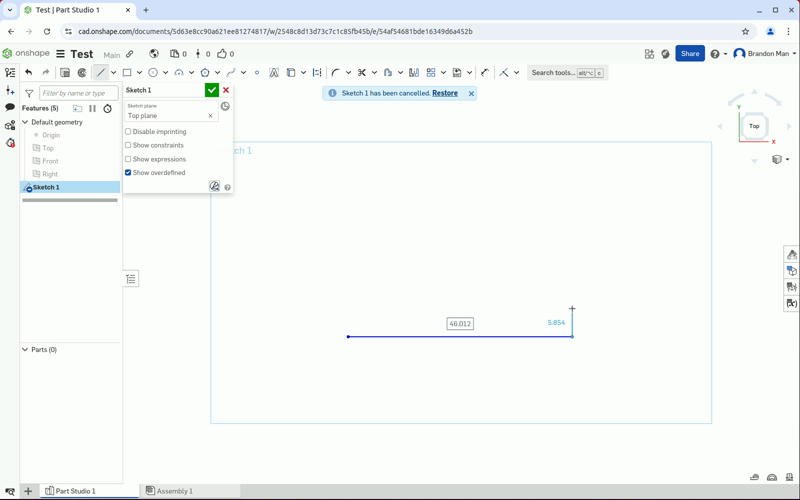
click(572, 308)
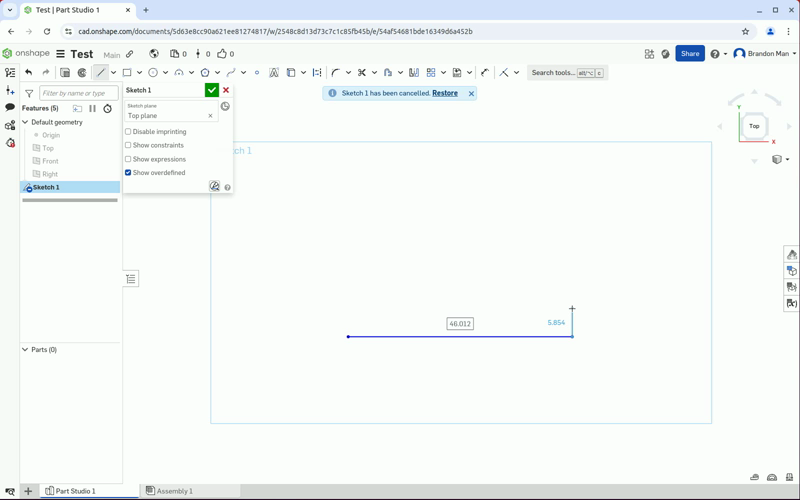
key_up(shift)
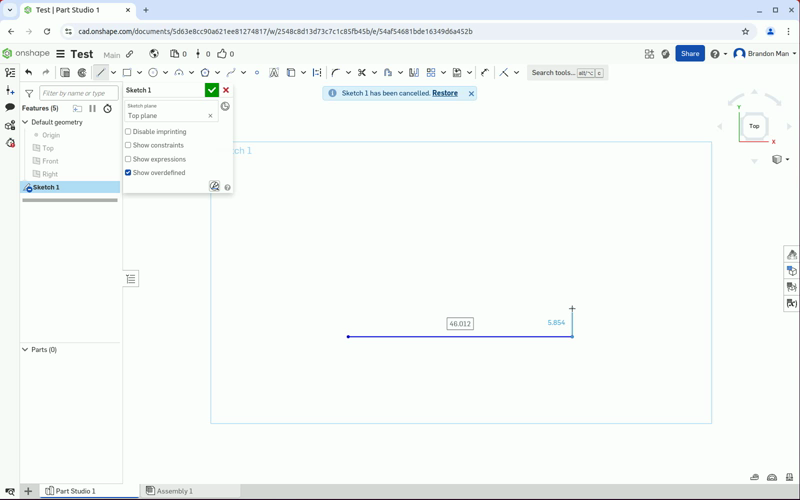
key_down(shift)
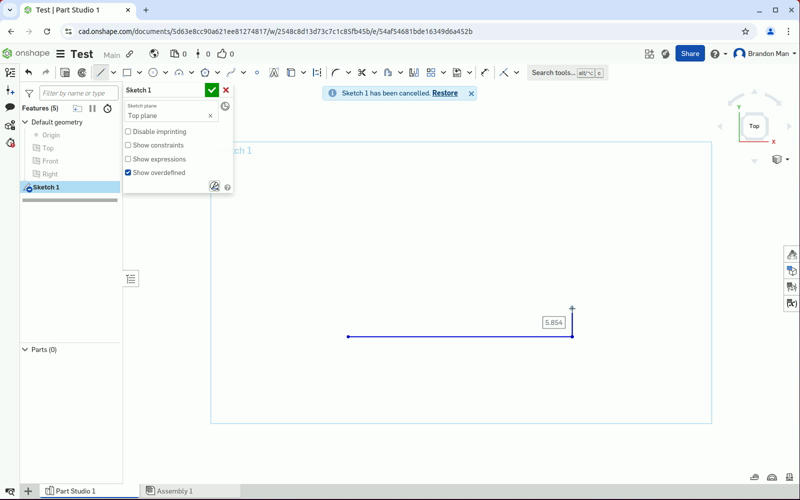
mouse_move(348, 308)
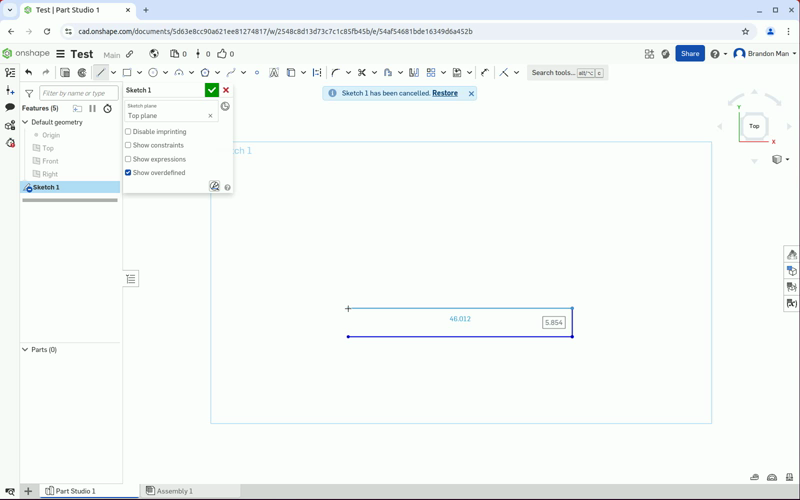
click(348, 308)
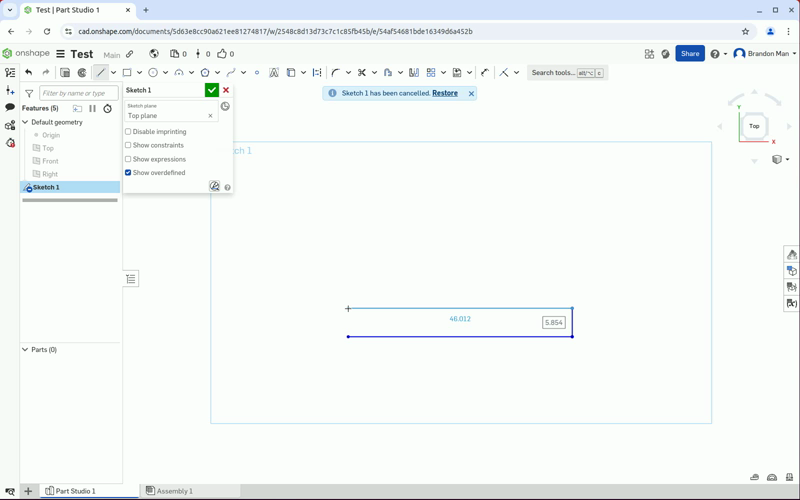
key_up(shift)
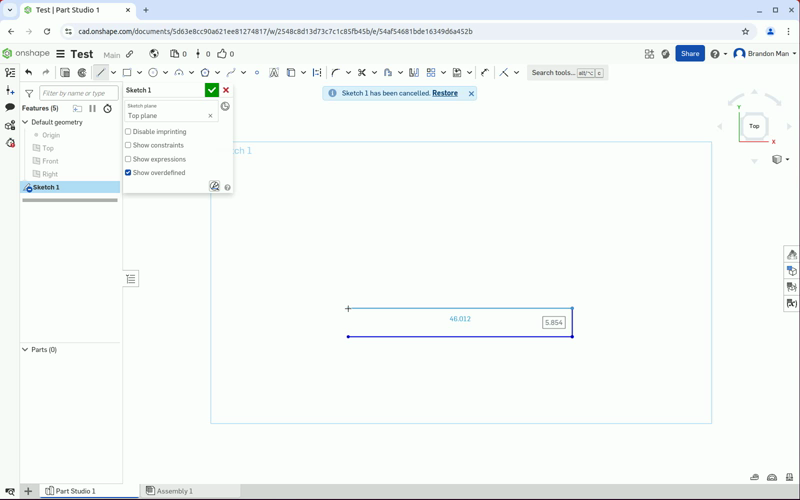
mouse_move(378, 308)
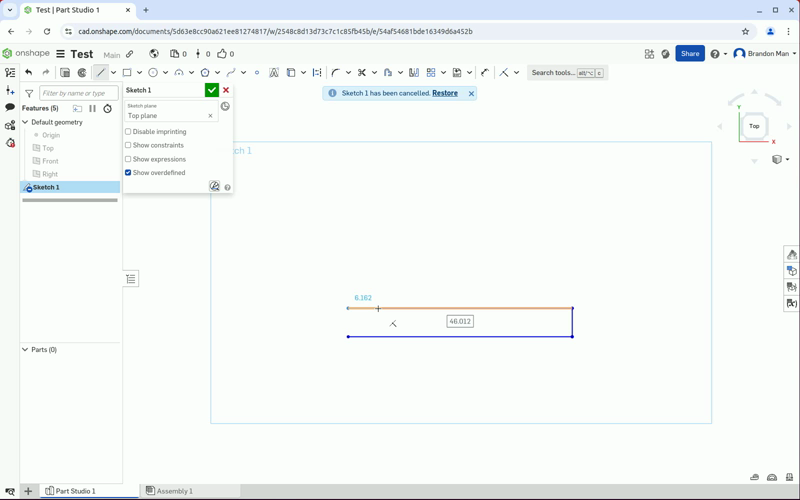
key_down(shift)
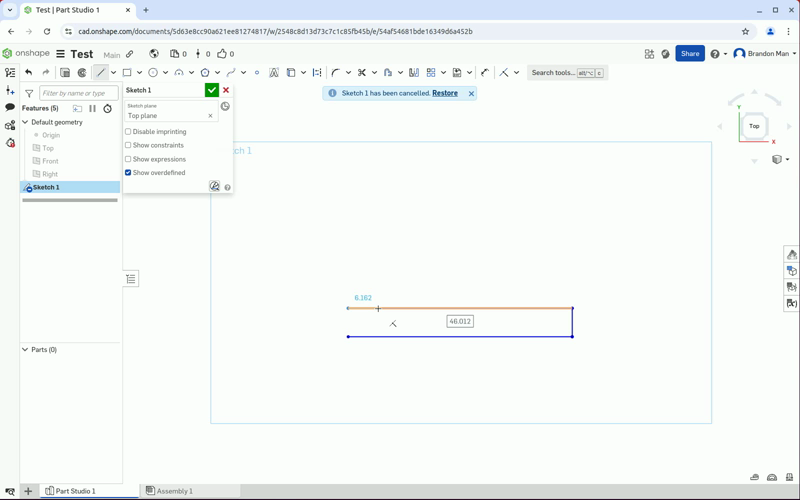
mouse_move(348, 336)
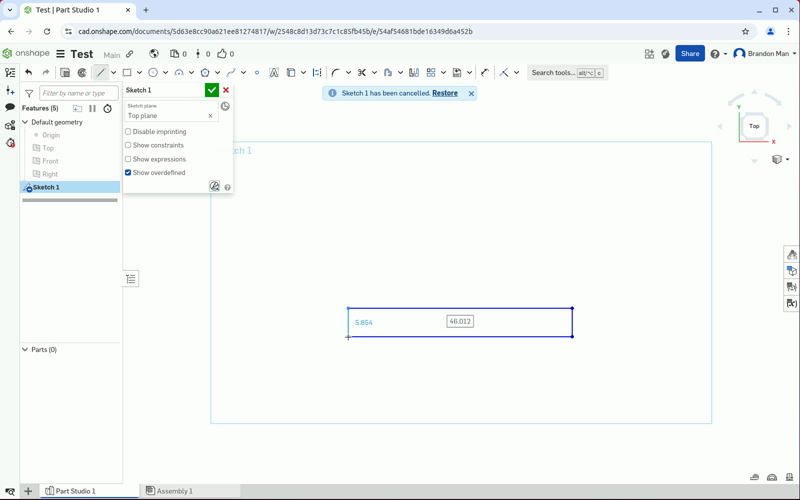
key_up(shift)
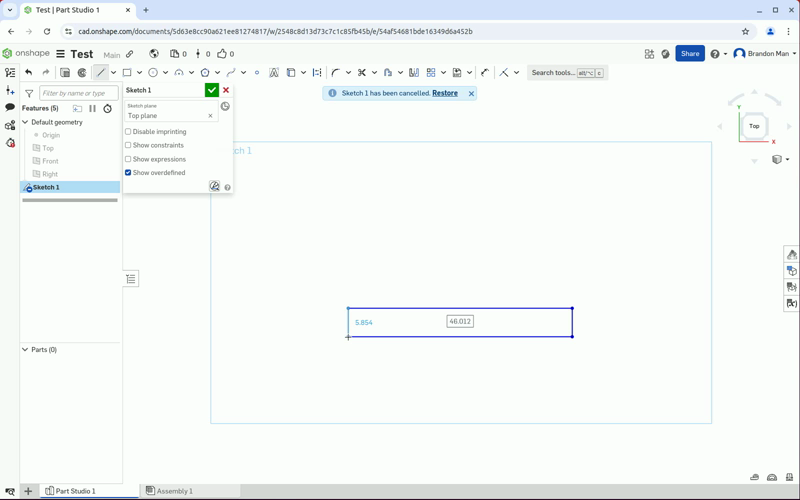
click(348, 336)
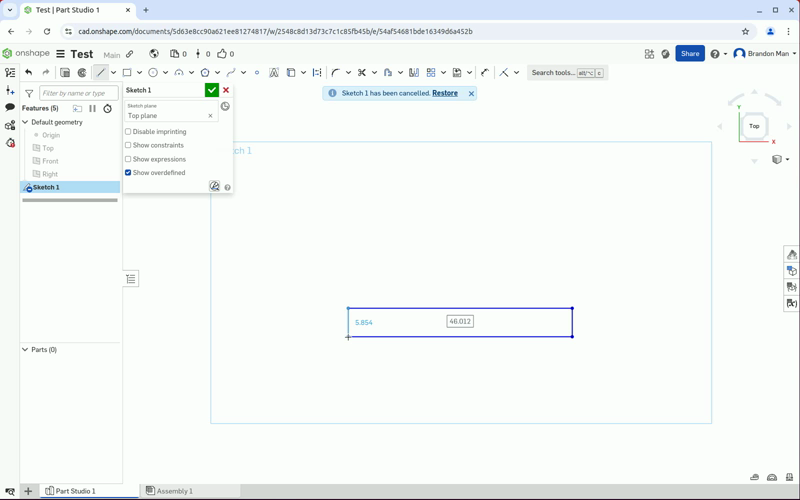
key(esc)
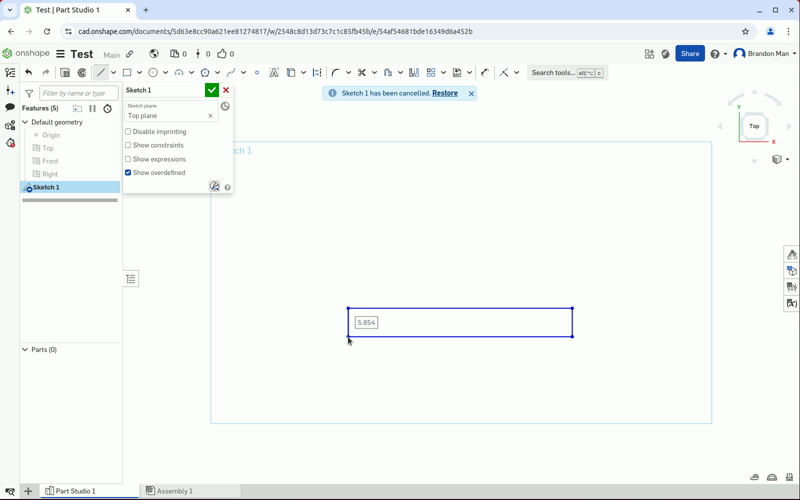
mouse_move(491, 319)
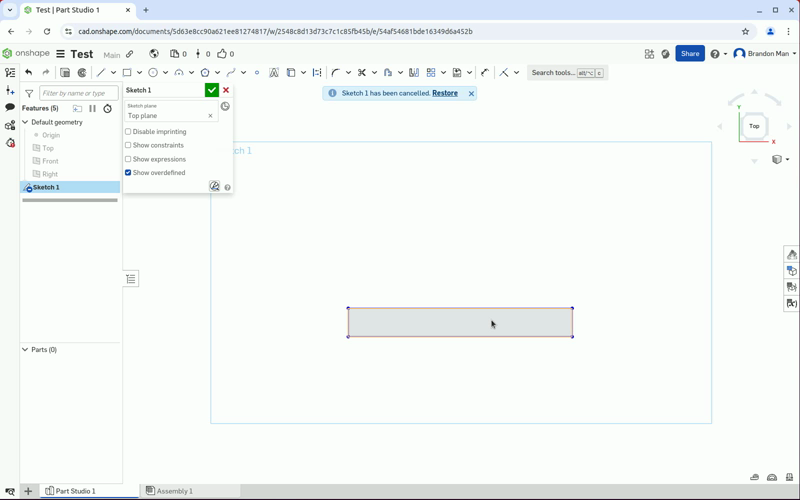
click(491, 319)
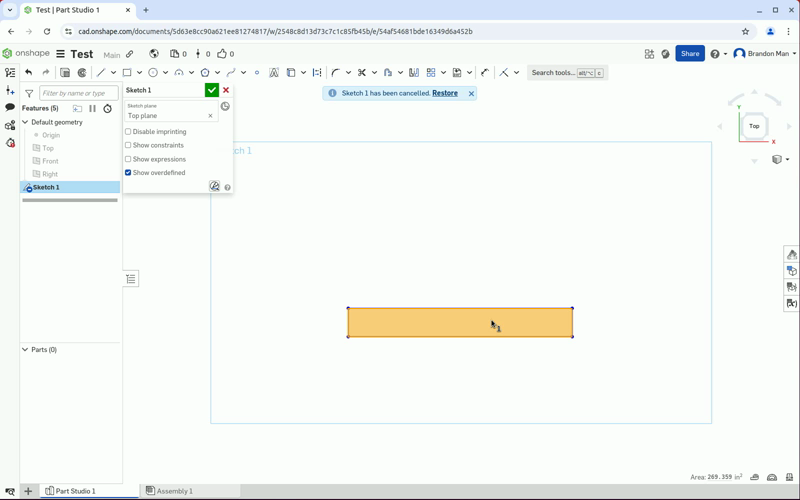
mouse_move(73, 352)
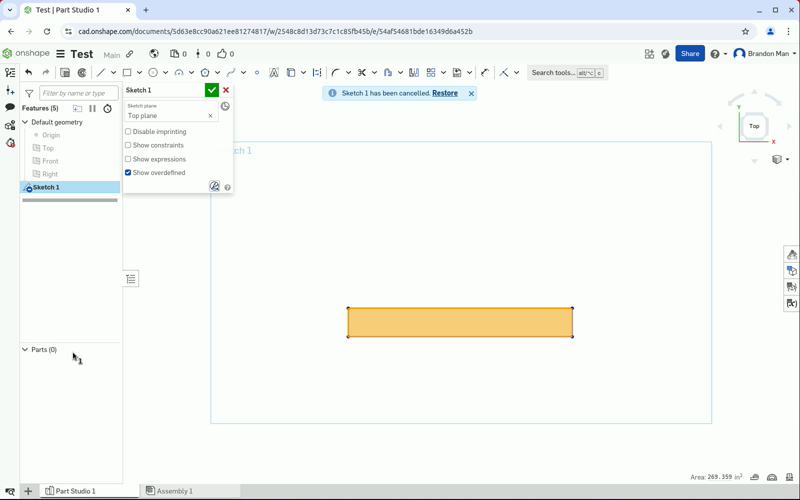
key(shift+y)
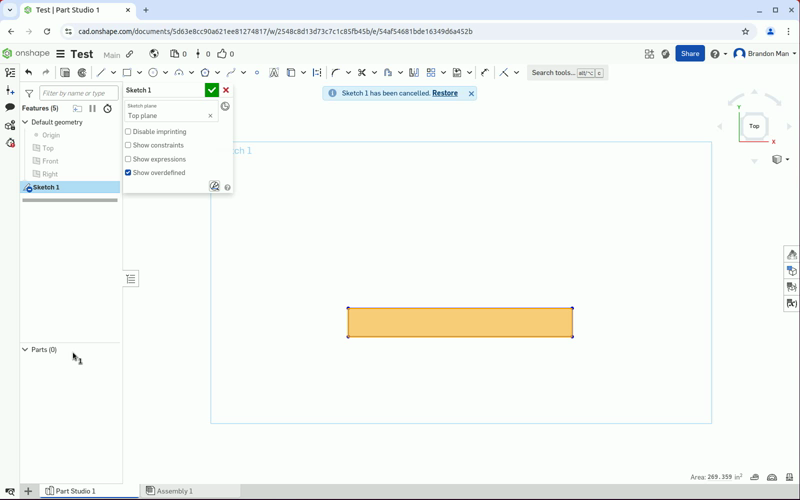
key(shift+e)
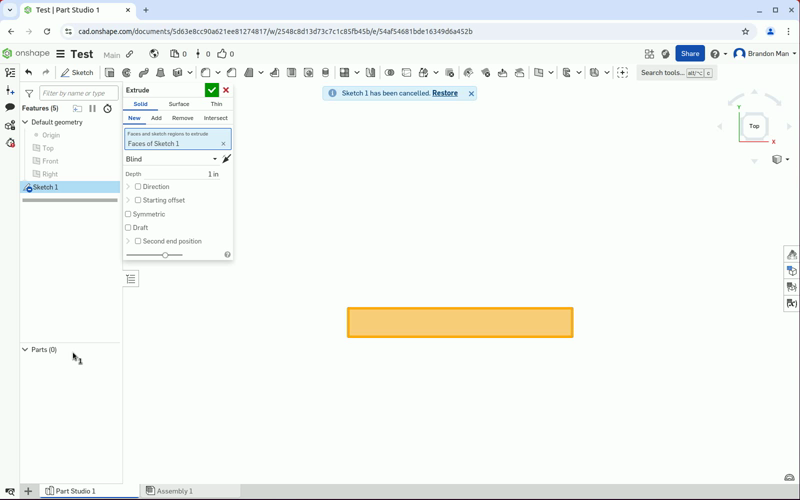
mouse_move(143, 106)
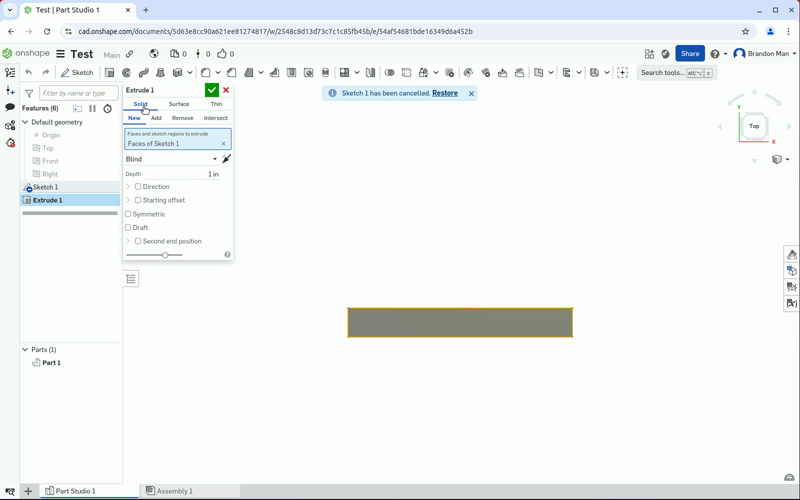
click(143, 106)
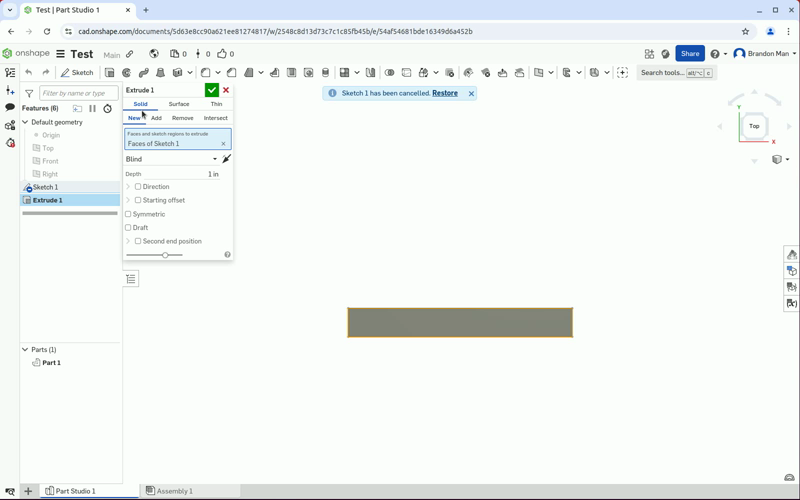
mouse_move(137, 120)
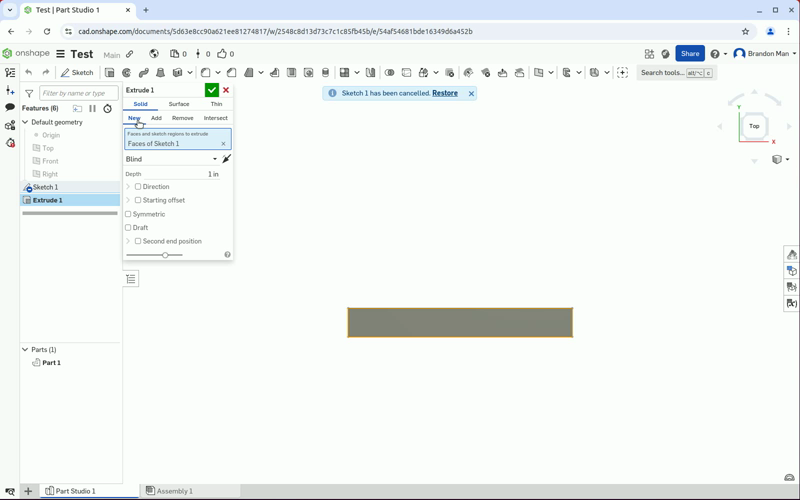
click(137, 120)
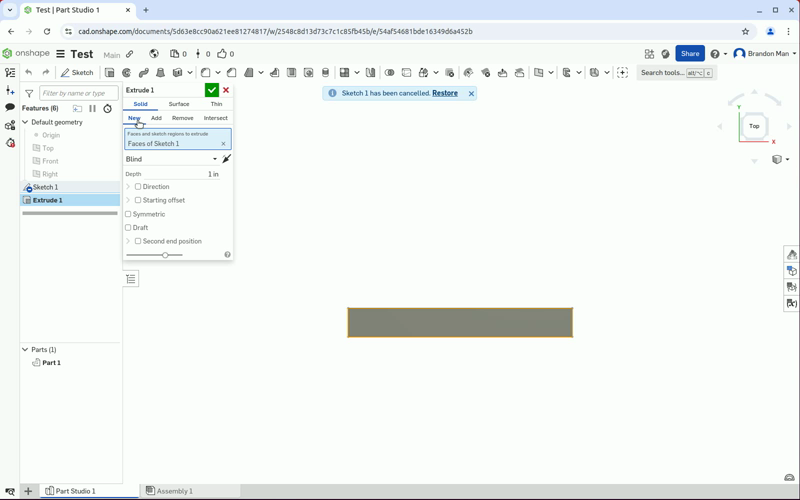
key(tab, 4)
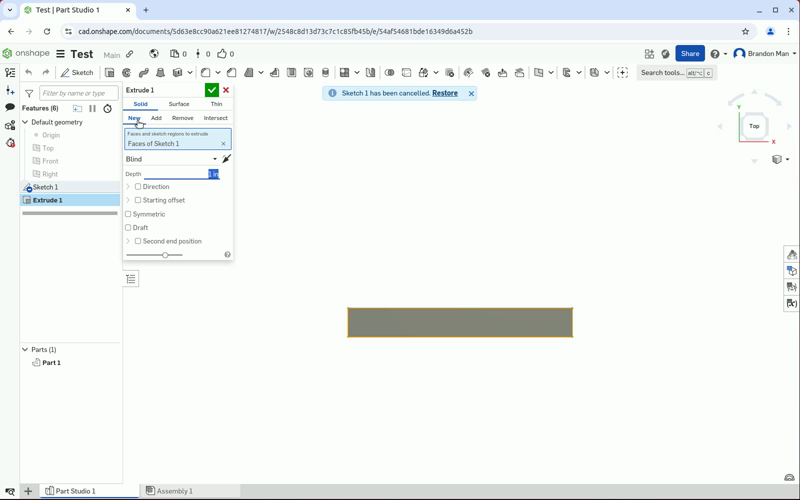
text(-0.481)
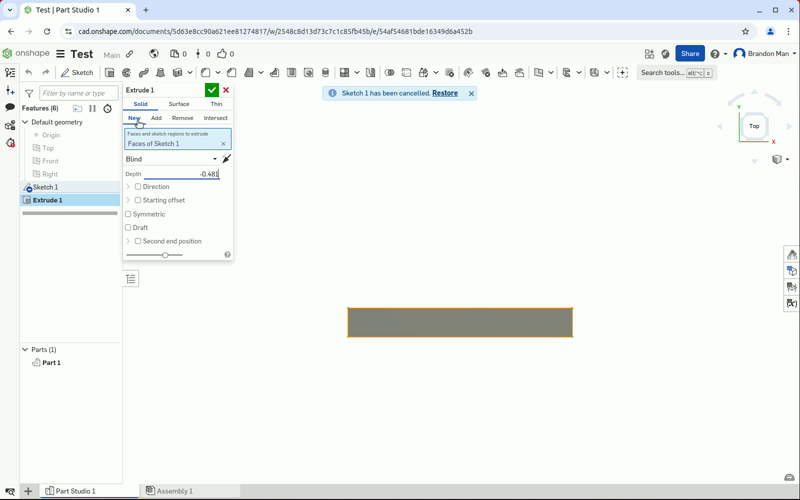
key(enter)
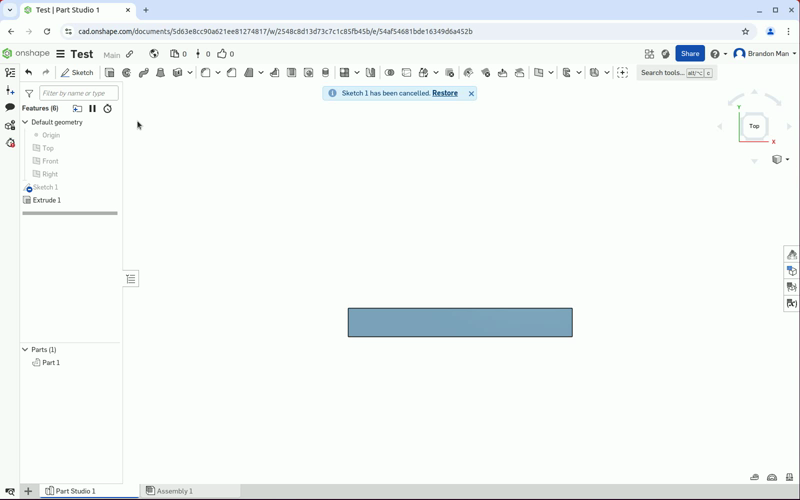
key(shift+h)
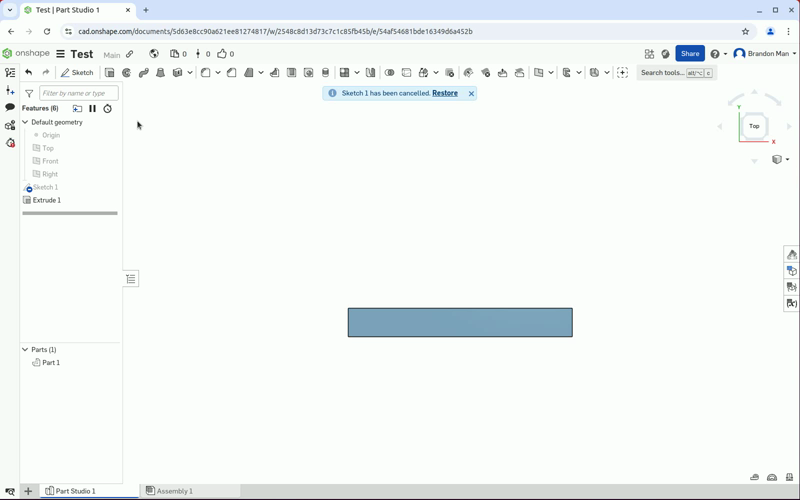
key(shift+h)
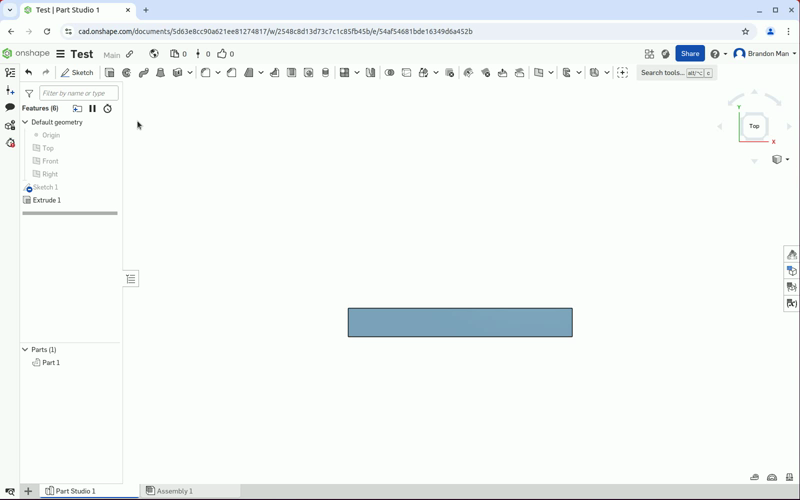
mouse_move(73, 189)
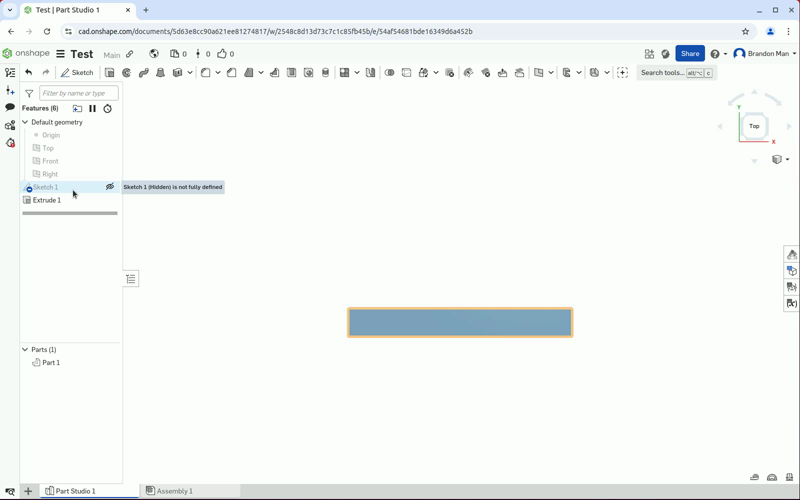
click(73, 189)
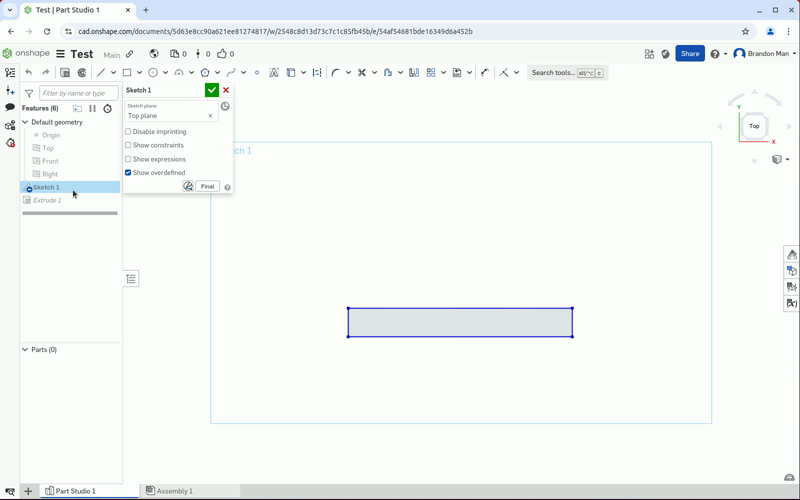
mouse_move(229, 92)
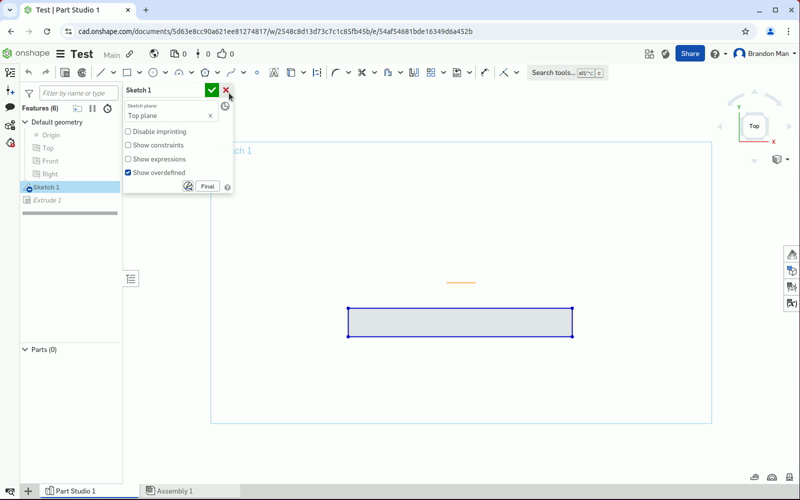
click(229, 92)
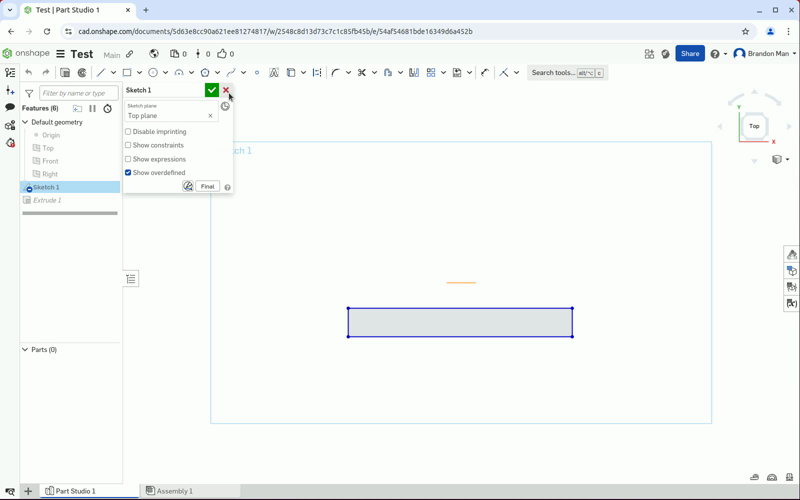
key(shift+s)
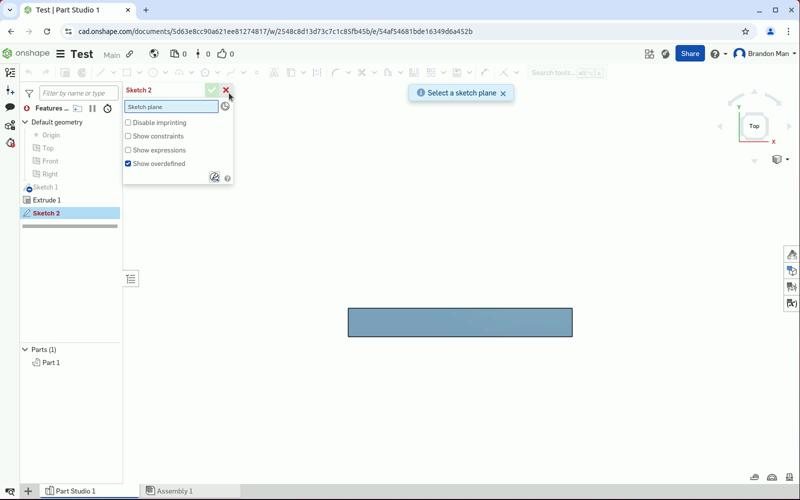
mouse_move(73, 150)
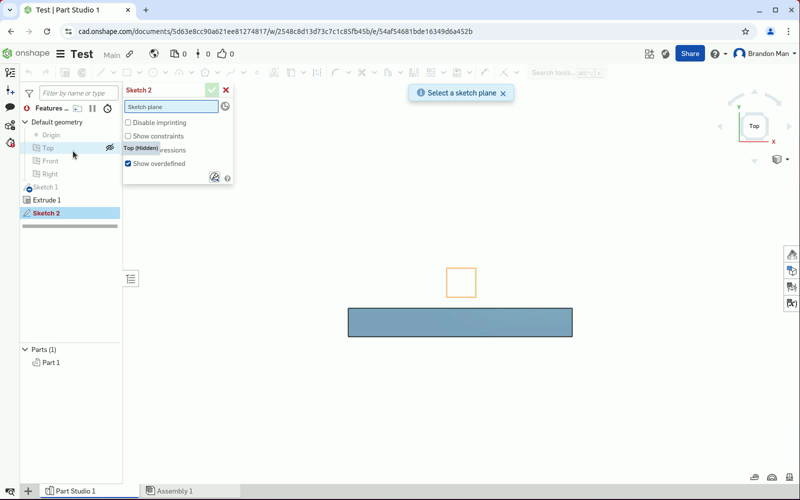
click(73, 150)
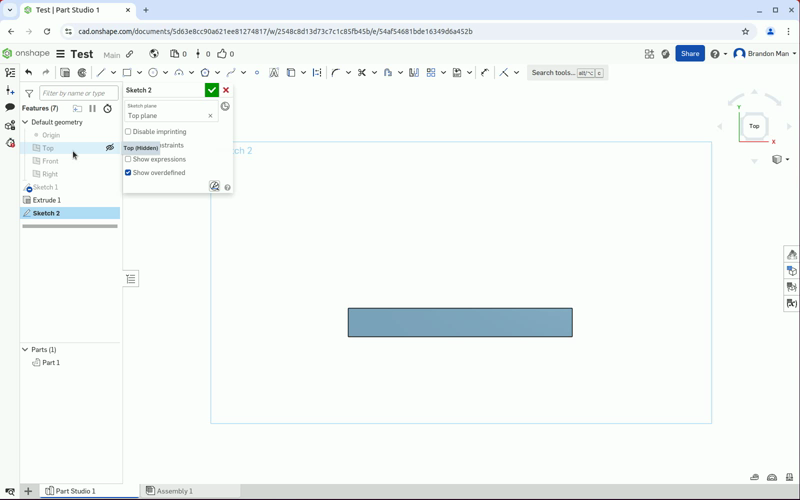
mouse_move(73, 352)
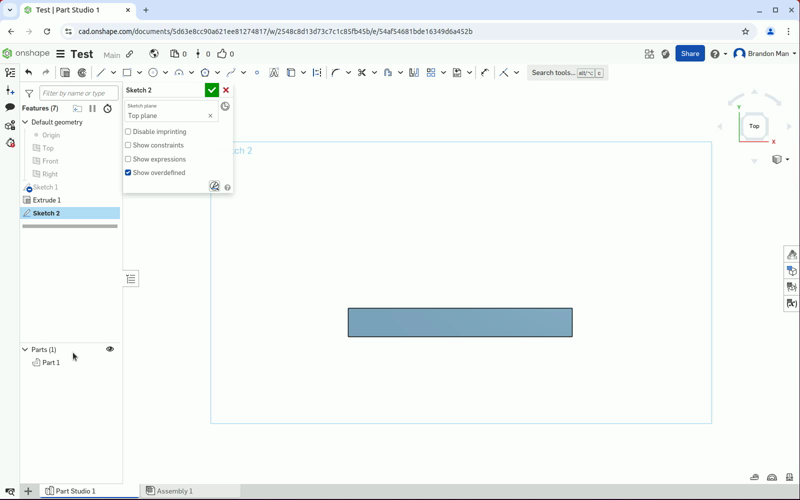
key(y)
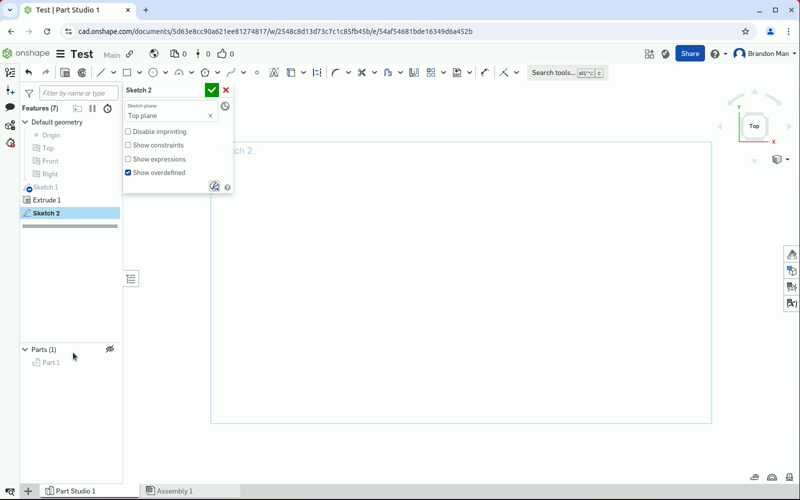
key(l)
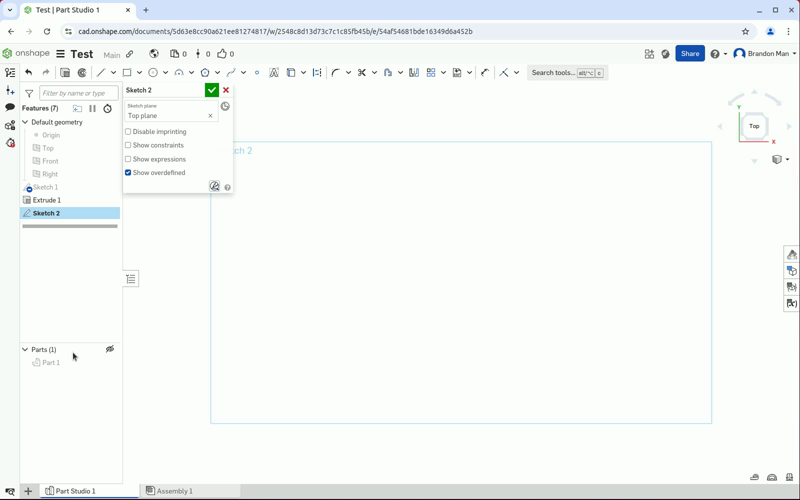
key_down(shift)
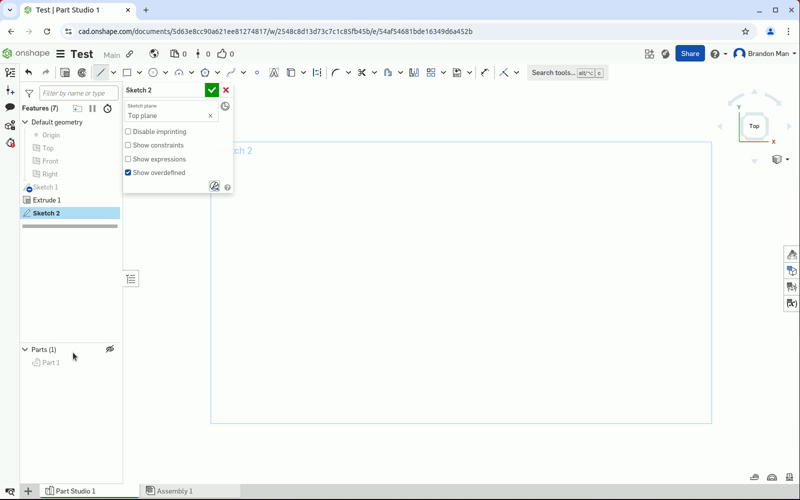
mouse_move(348, 308)
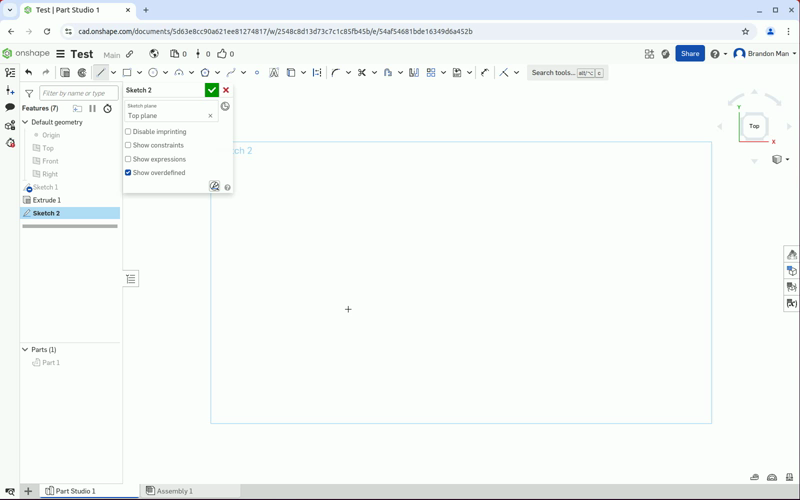
click(348, 308)
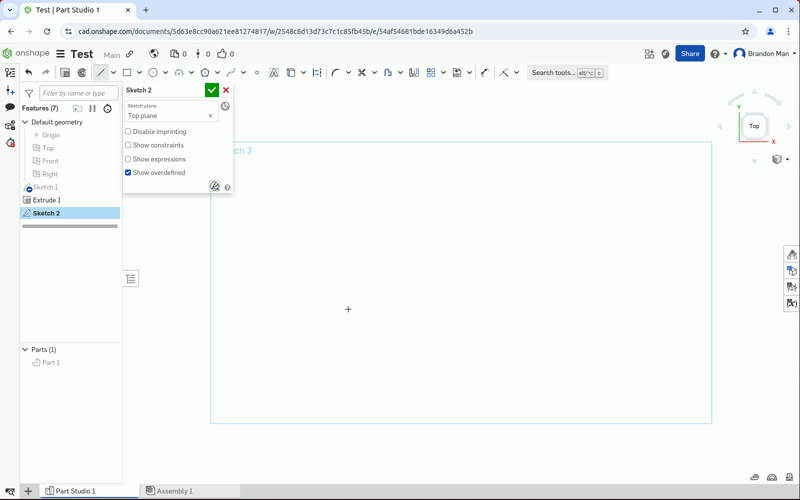
key_up(shift)
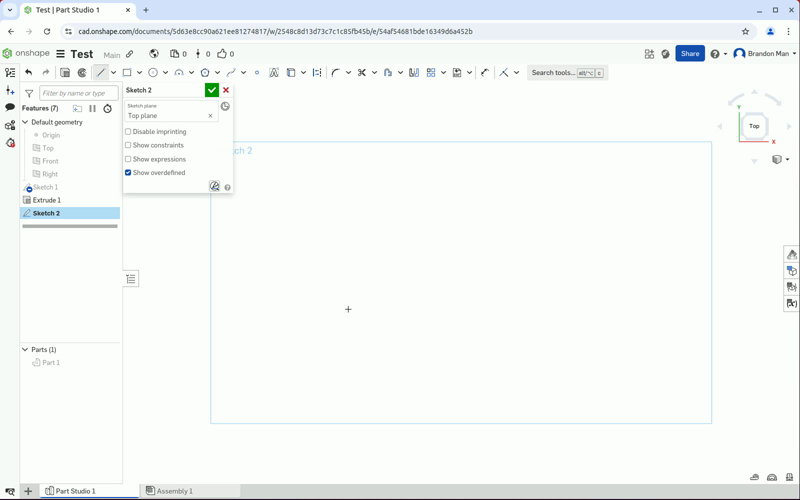
key_down(shift)
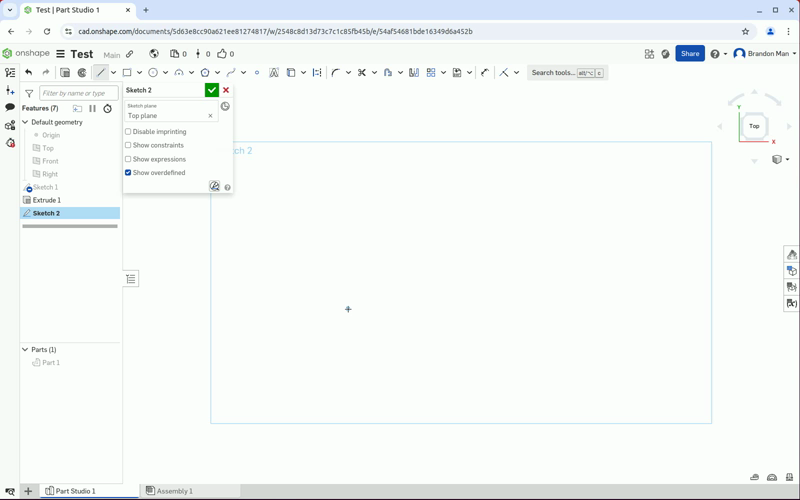
mouse_move(572, 308)
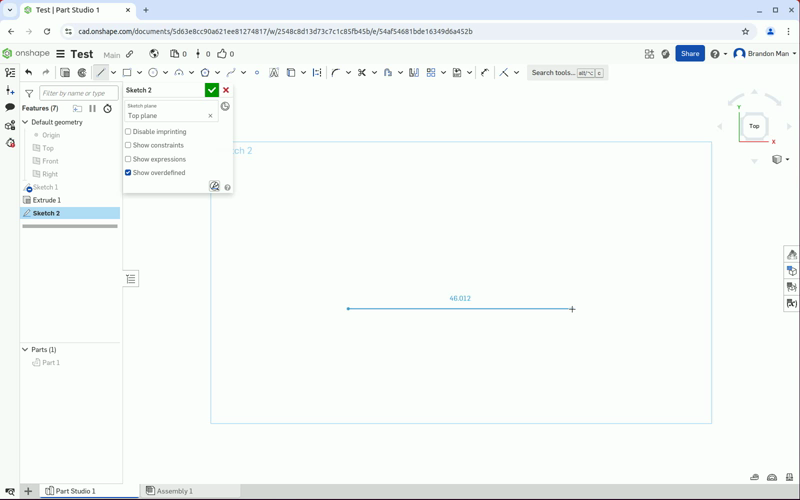
click(572, 308)
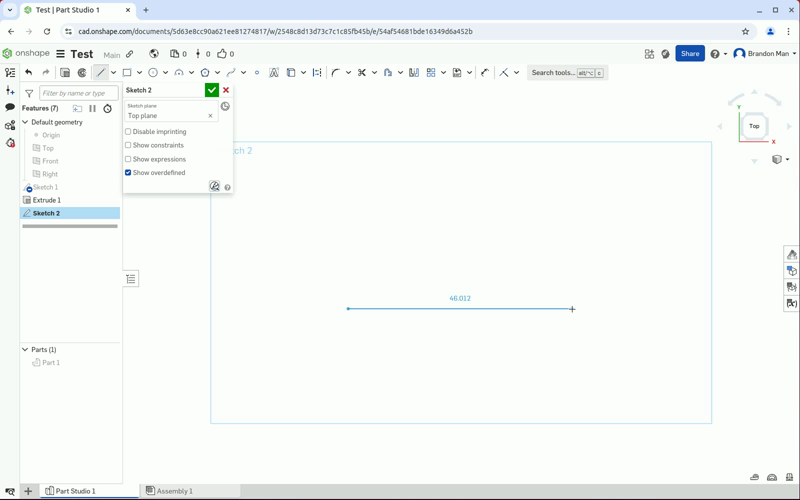
key_up(shift)
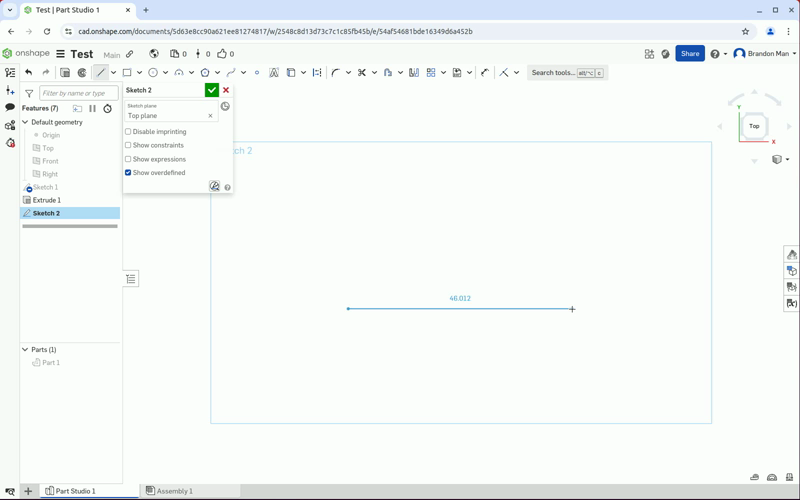
key_down(shift)
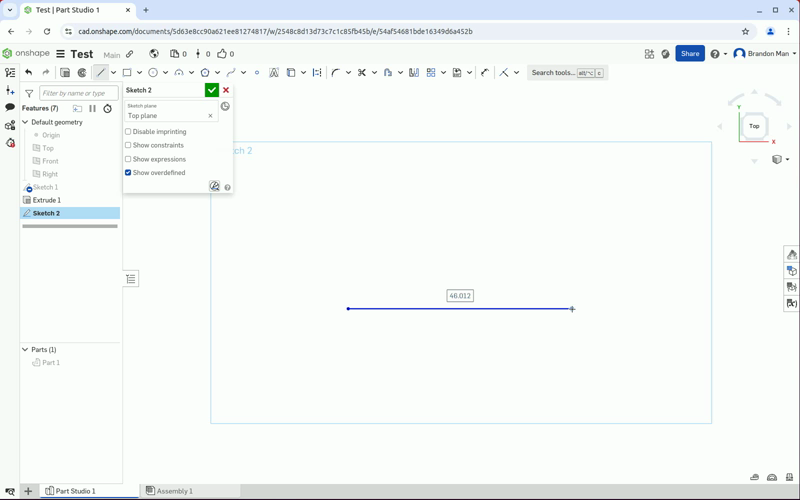
mouse_move(589, 308)
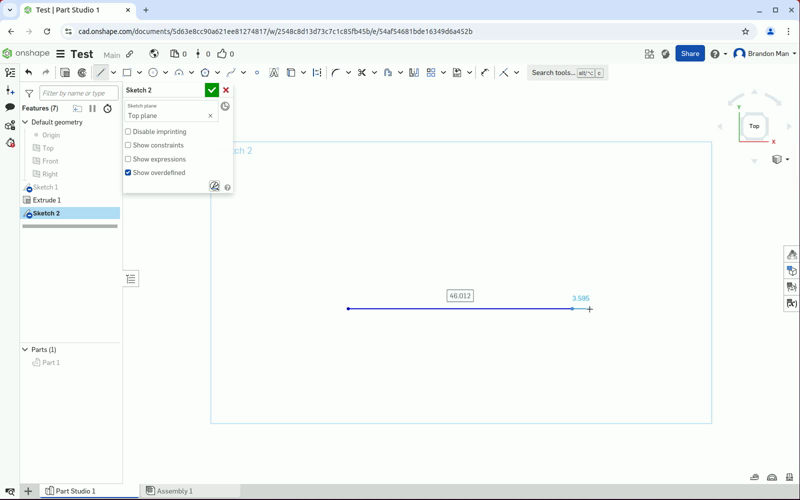
mouse_move(572, 306)
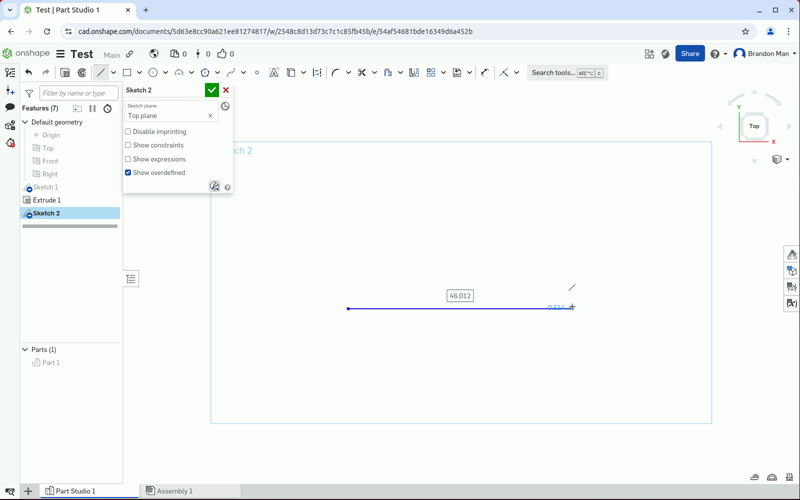
scroll(6)
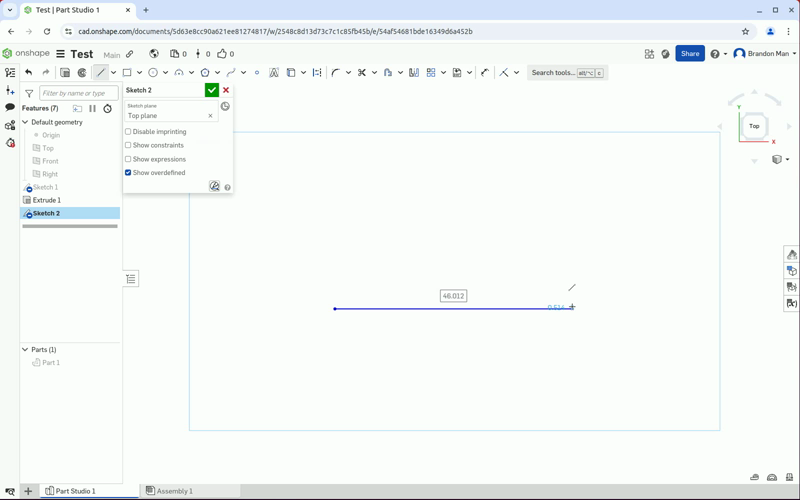
scroll(6)
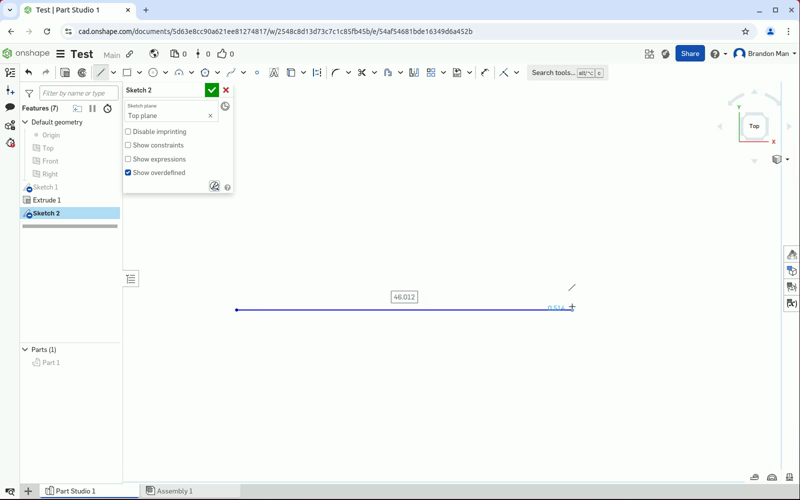
scroll(6)
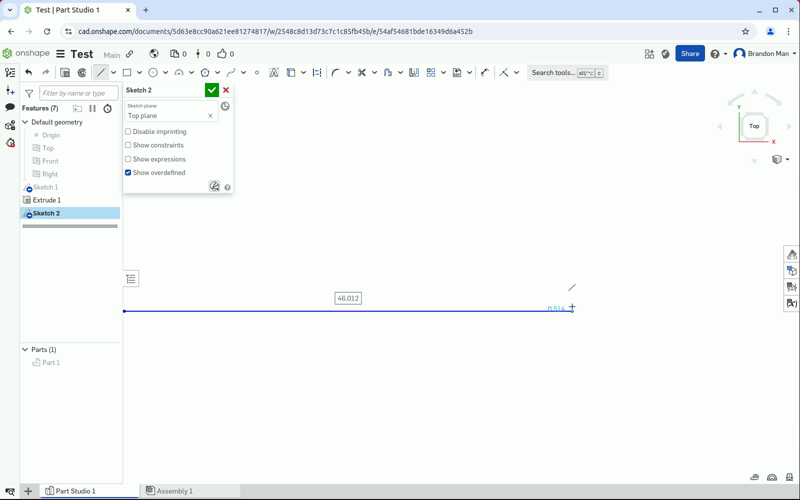
scroll(6)
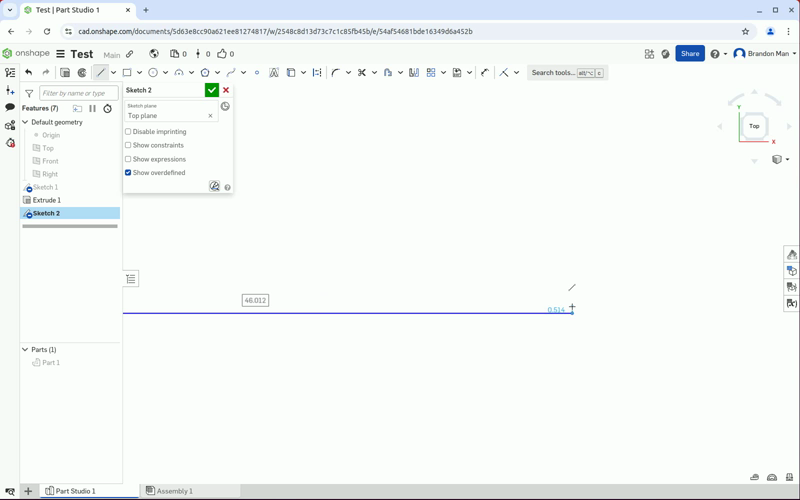
scroll(6)
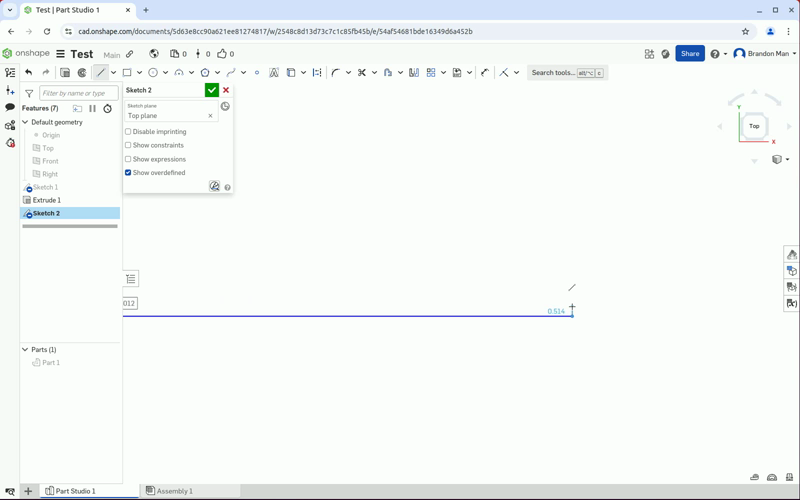
scroll(6)
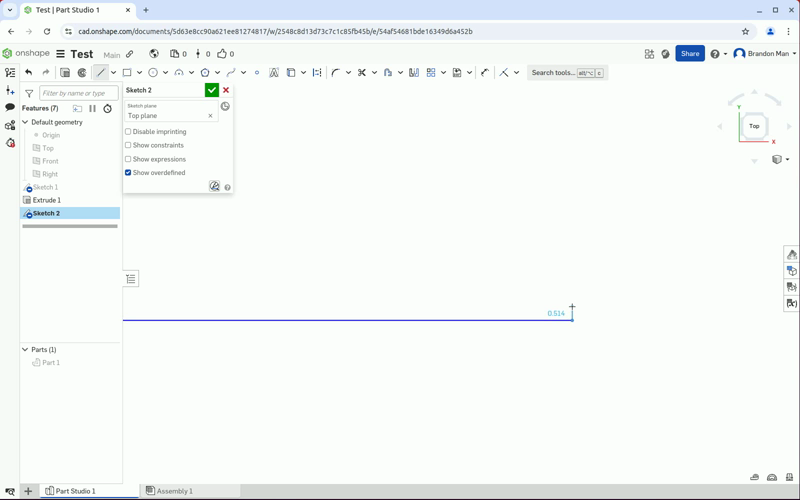
scroll(6)
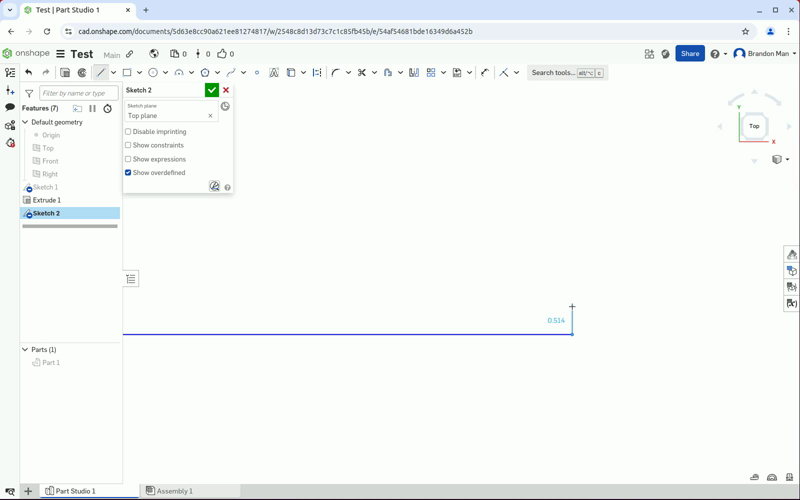
click(572, 306)
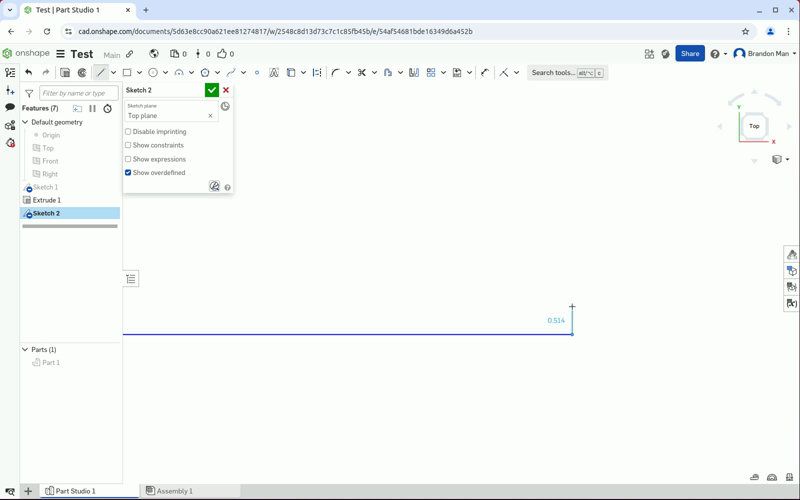
scroll(-6)
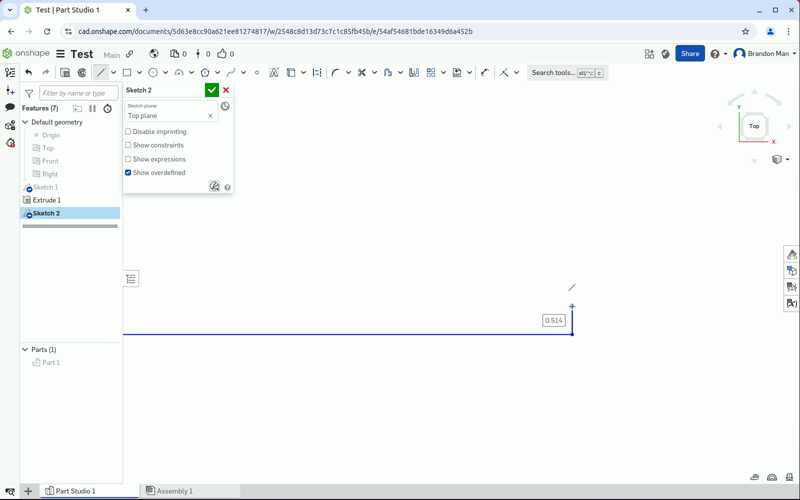
scroll(-6)
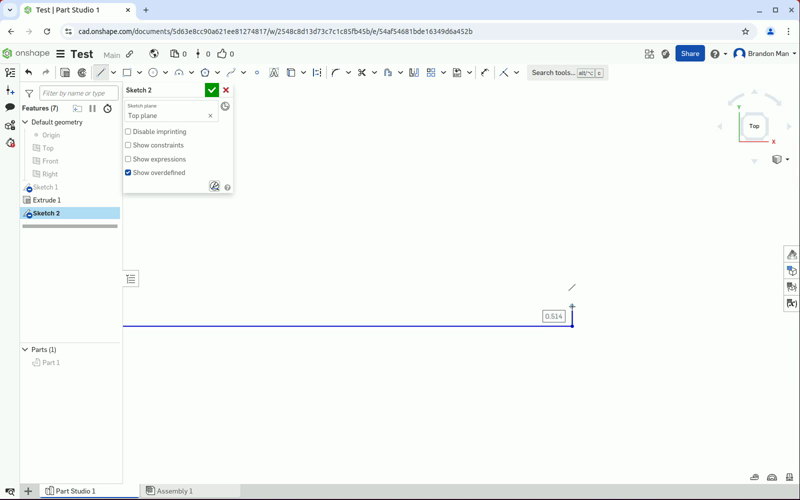
scroll(-6)
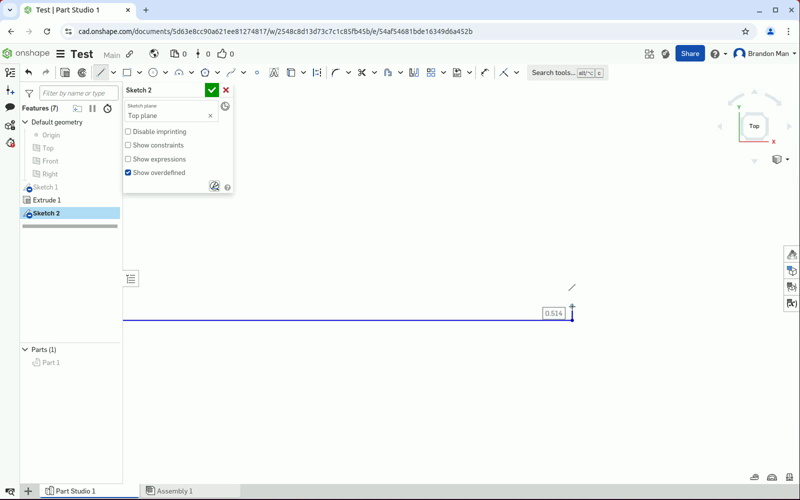
scroll(-6)
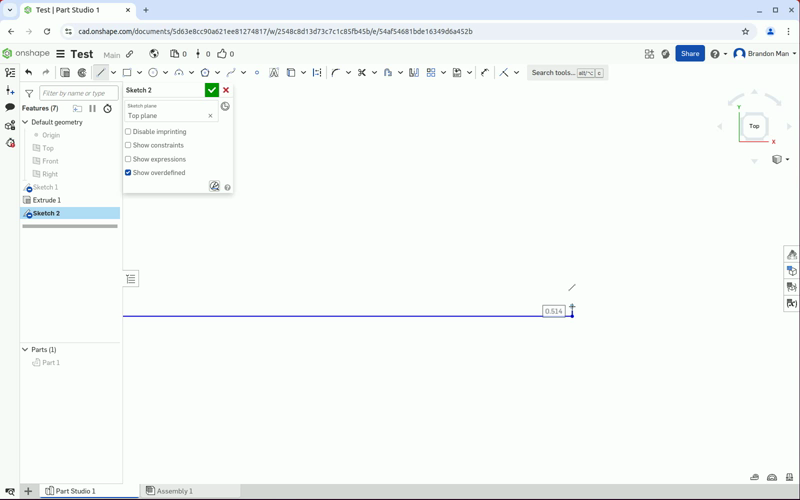
scroll(-6)
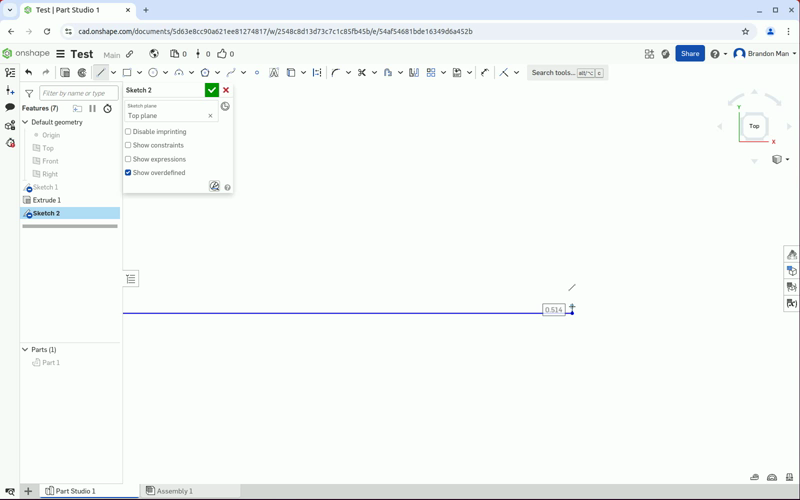
scroll(-6)
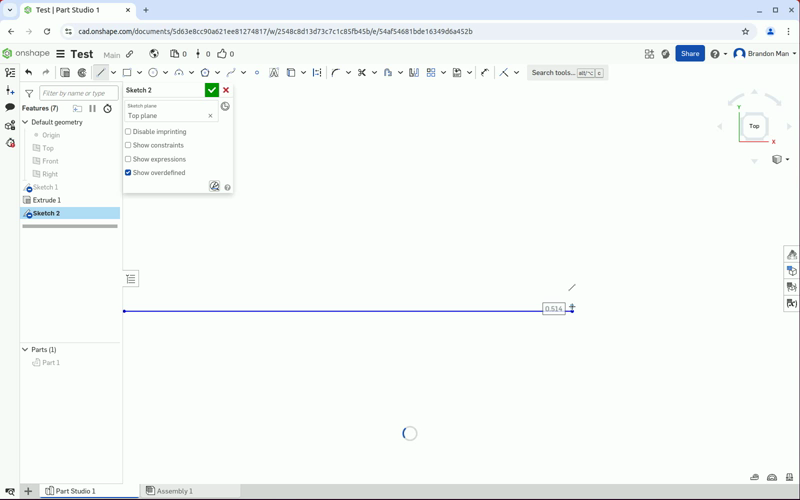
scroll(-6)
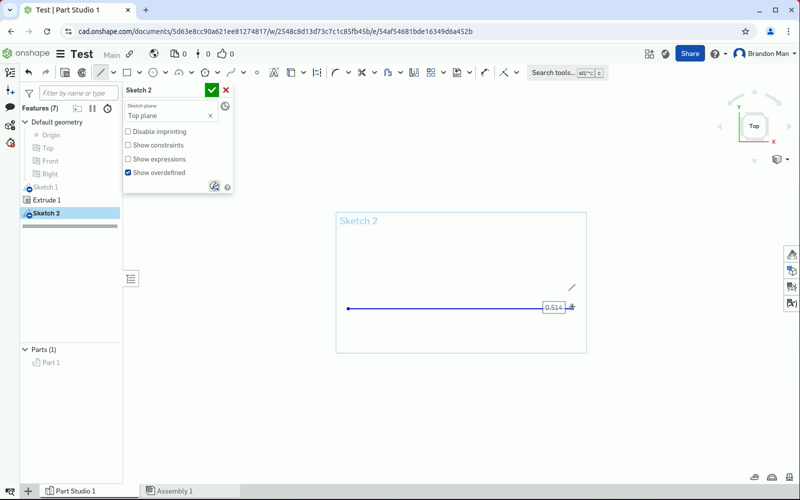
key_up(shift)
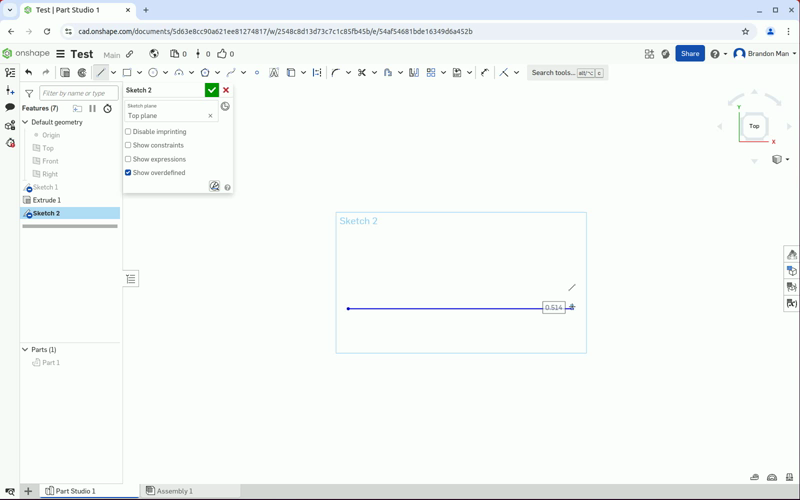
key_down(shift)
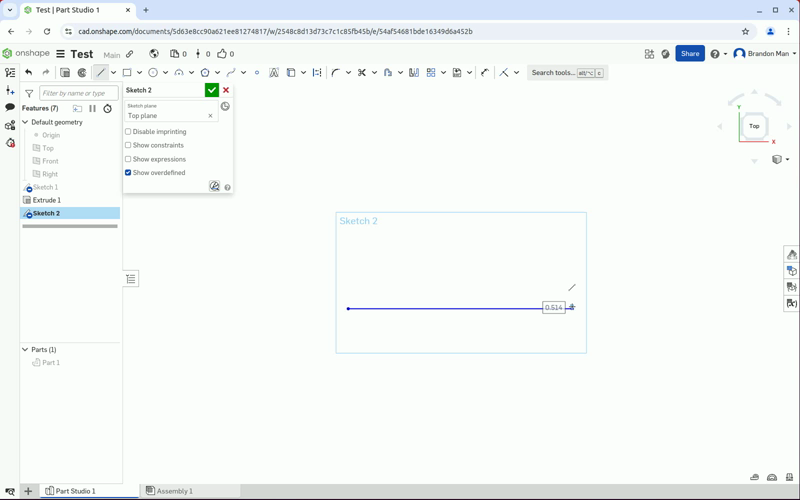
mouse_move(348, 306)
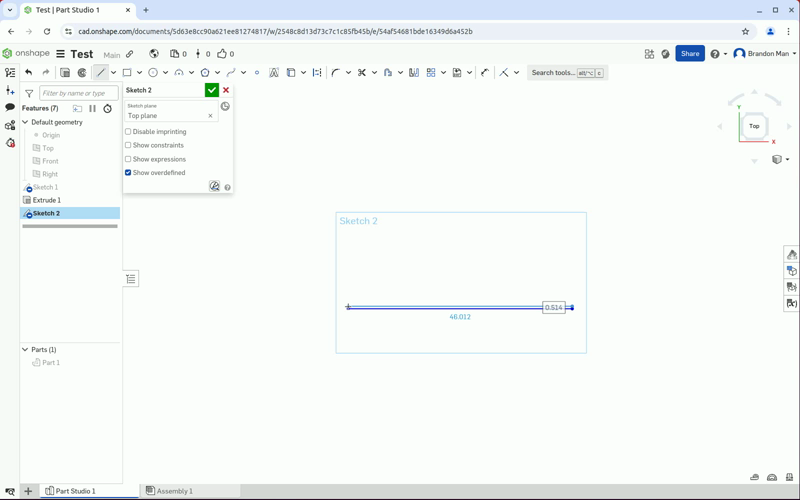
scroll(6)
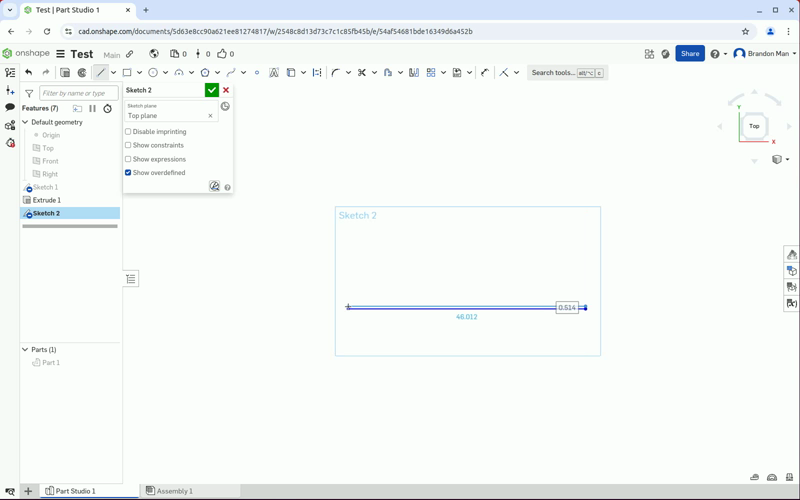
scroll(6)
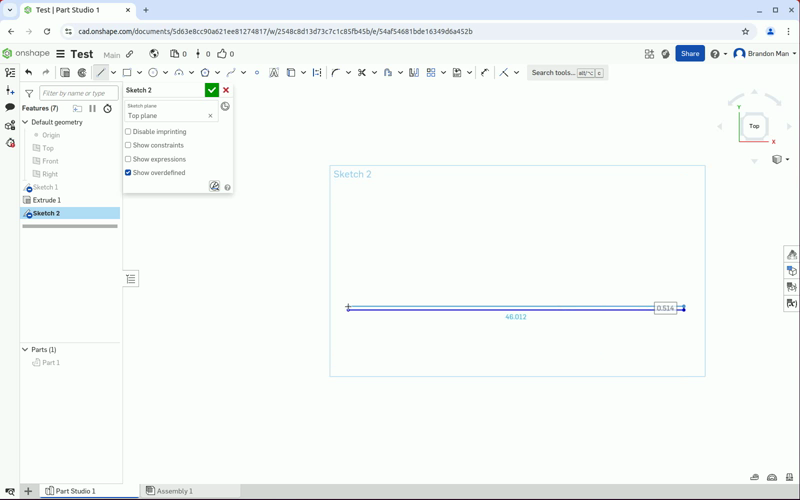
scroll(6)
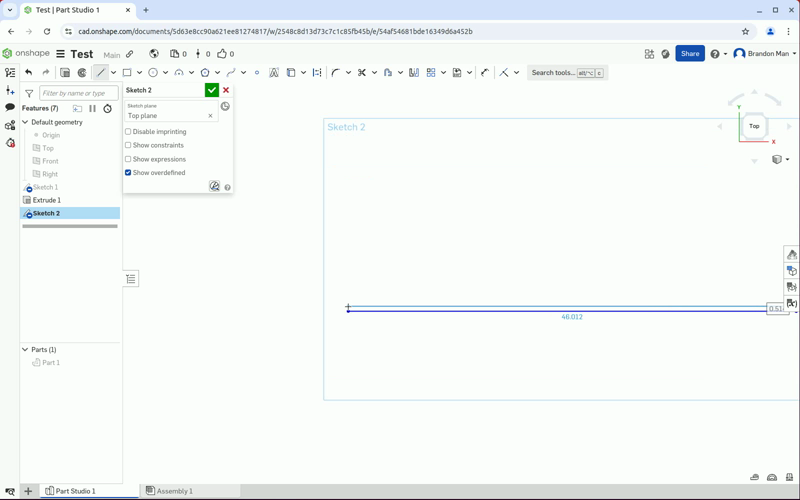
scroll(6)
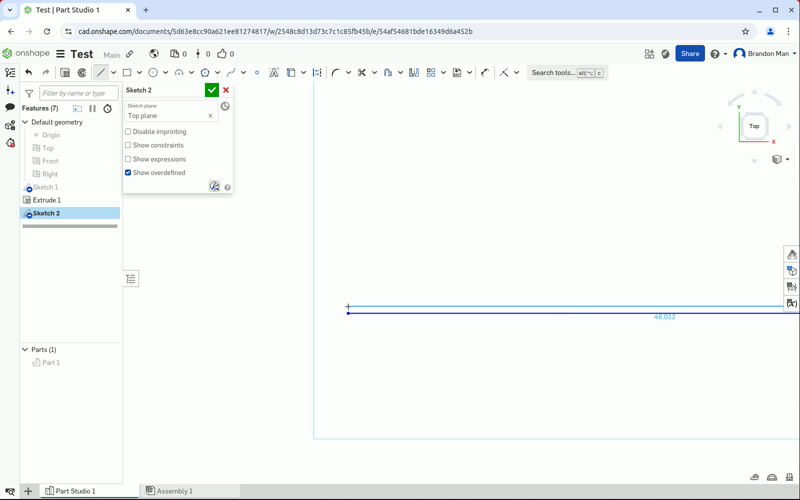
scroll(6)
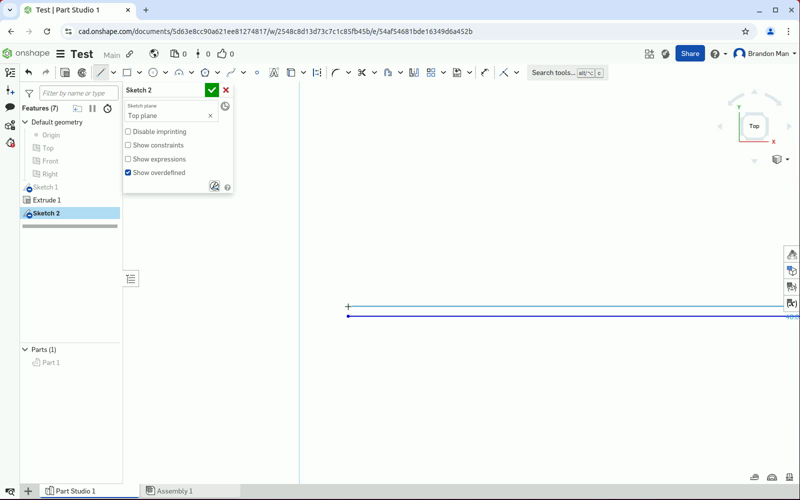
scroll(6)
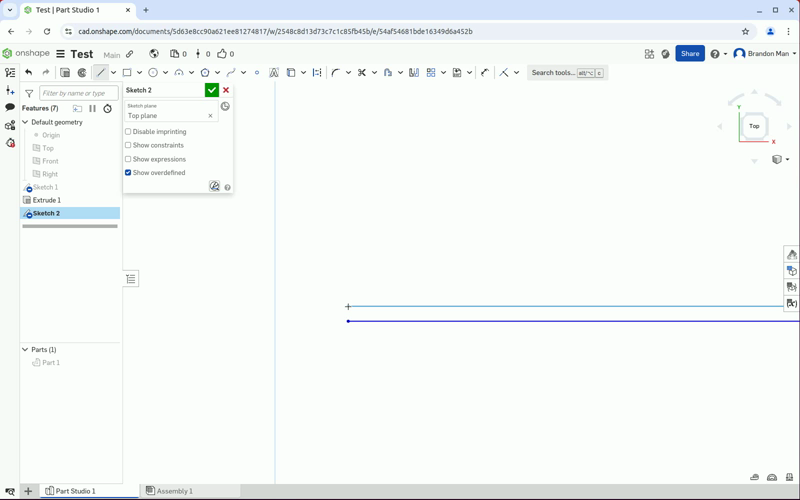
scroll(6)
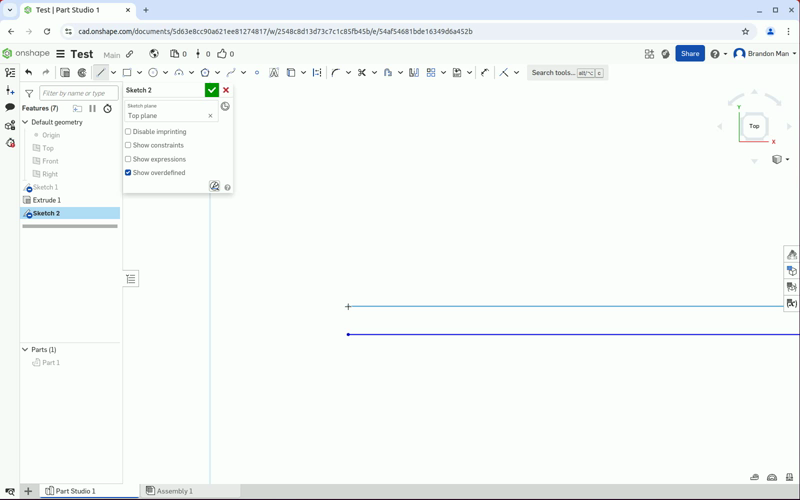
click(348, 306)
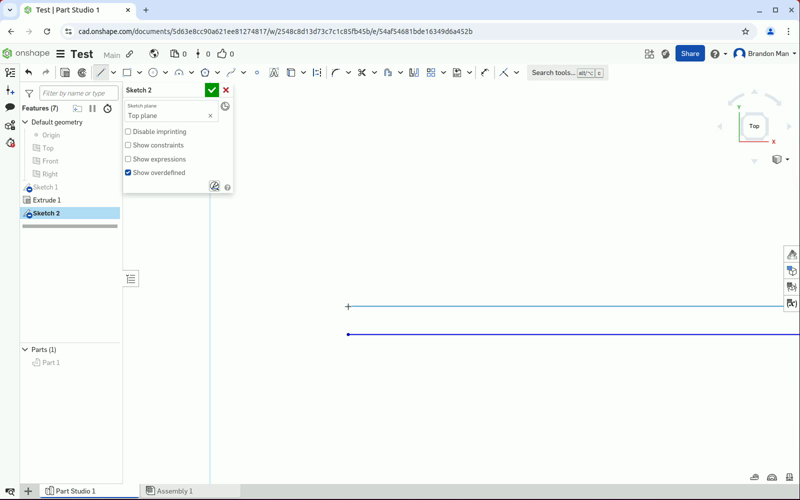
scroll(-6)
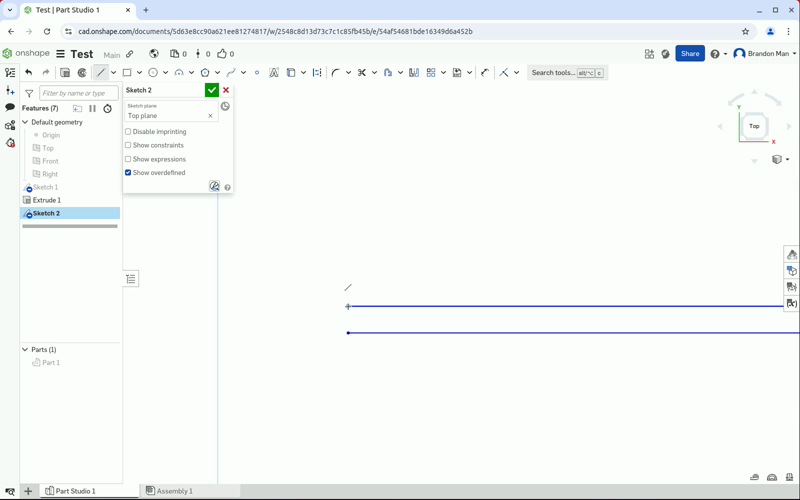
scroll(-6)
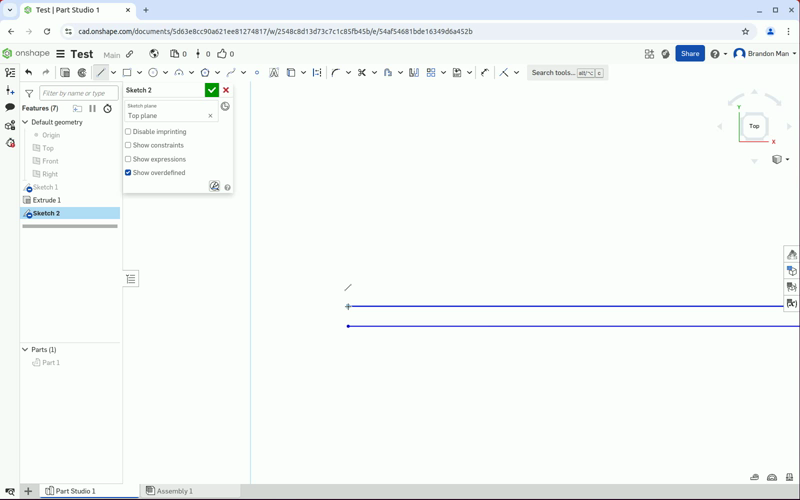
scroll(-6)
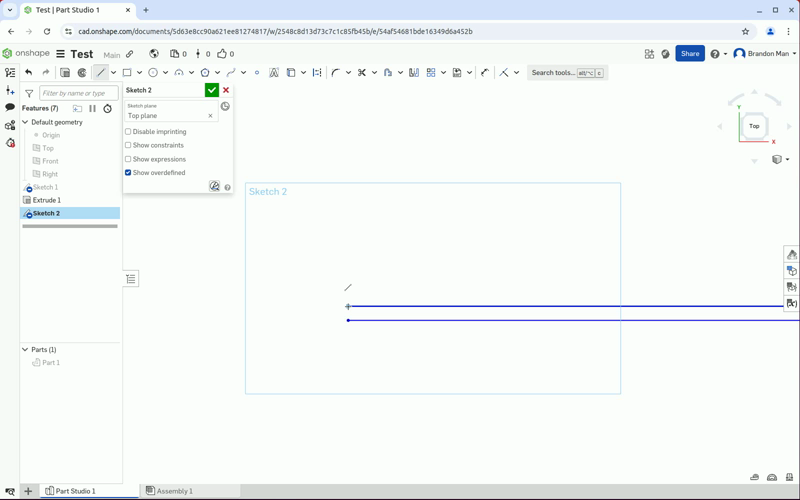
scroll(-6)
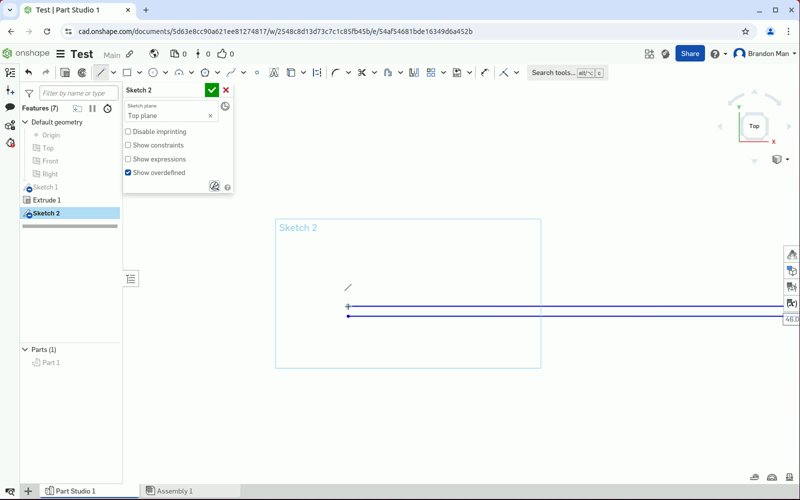
scroll(-6)
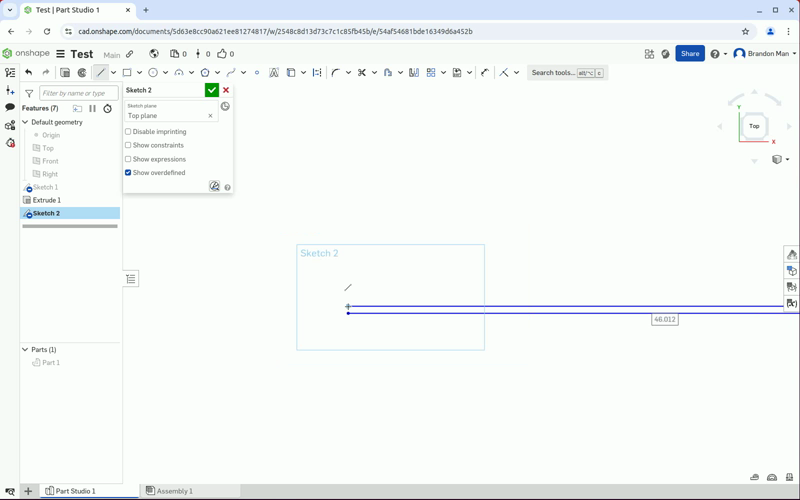
scroll(-6)
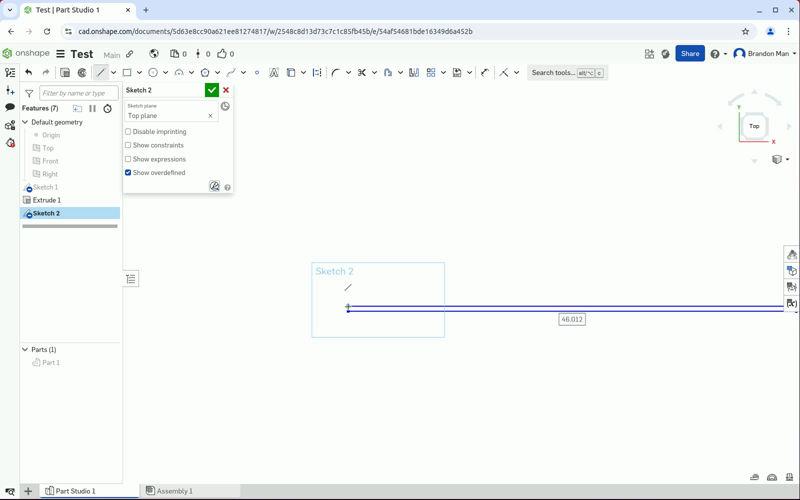
scroll(-6)
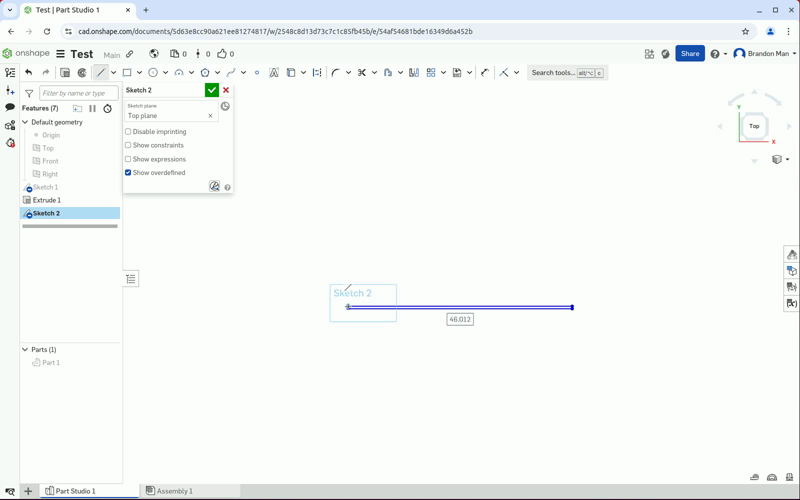
key_up(shift)
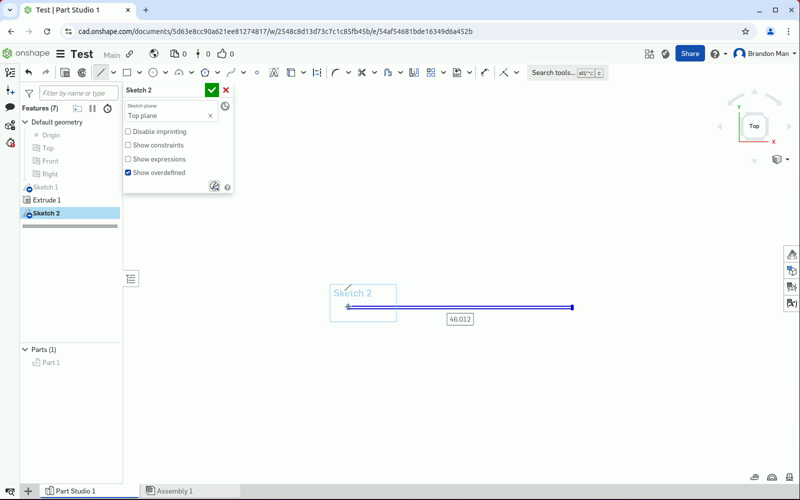
mouse_move(378, 306)
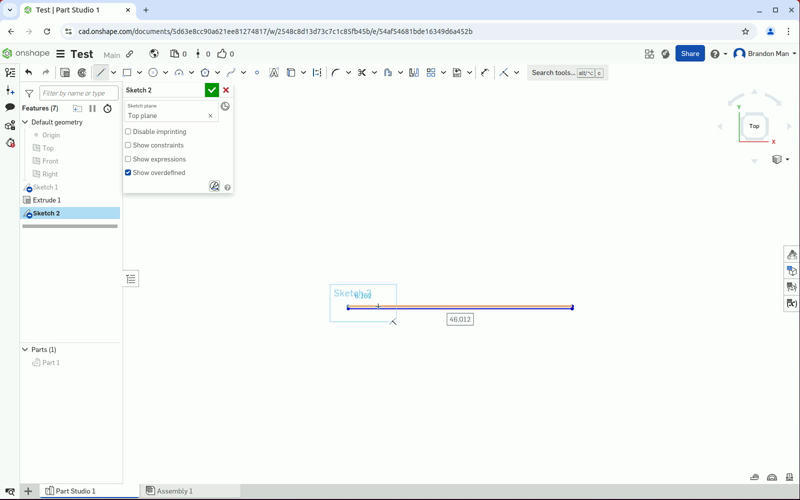
key_down(shift)
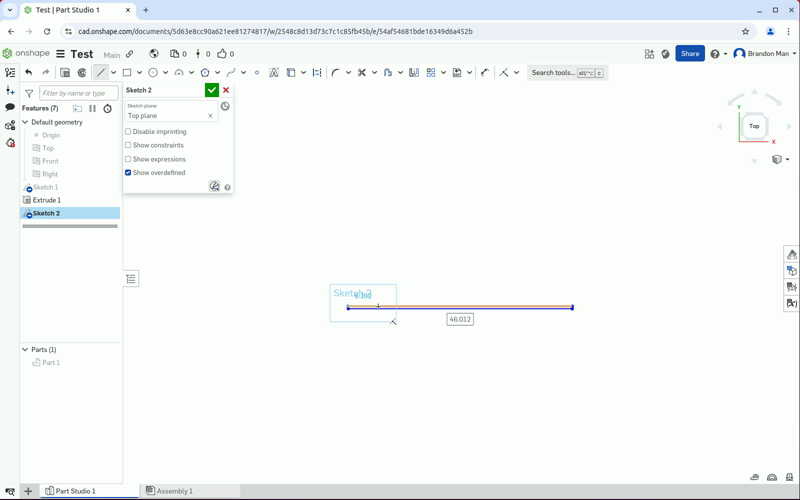
mouse_move(348, 308)
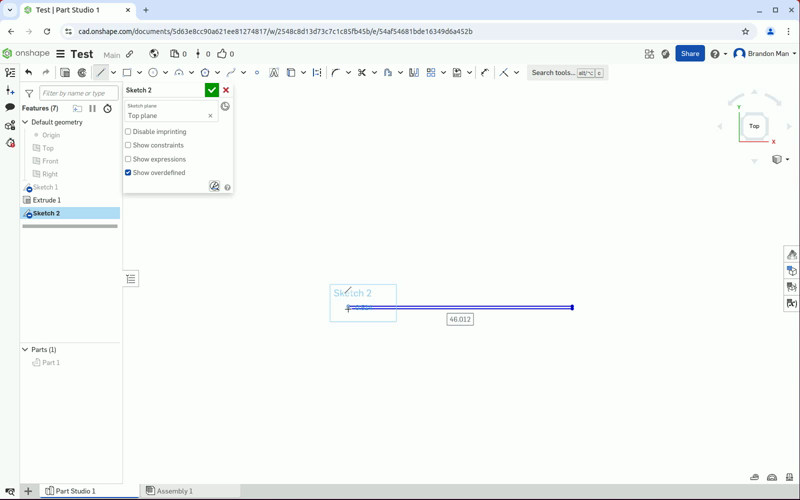
scroll(6)
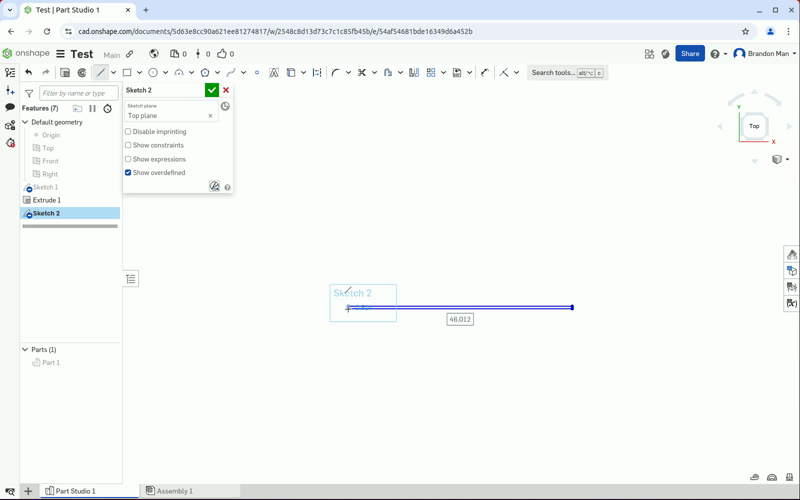
scroll(6)
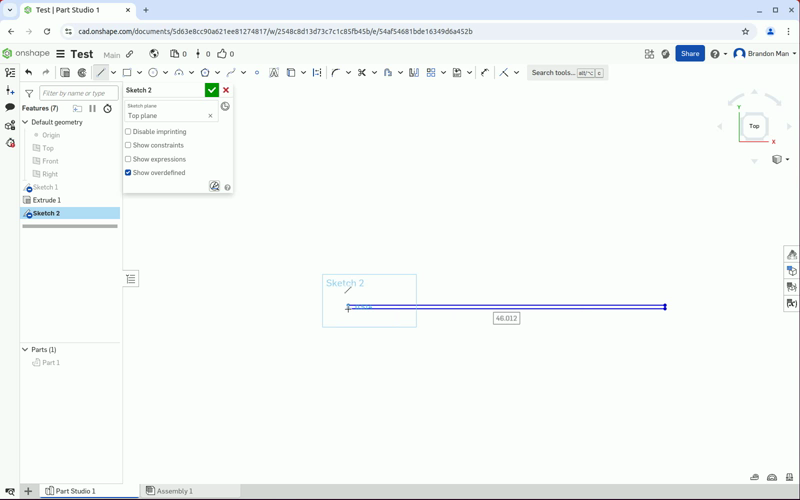
scroll(6)
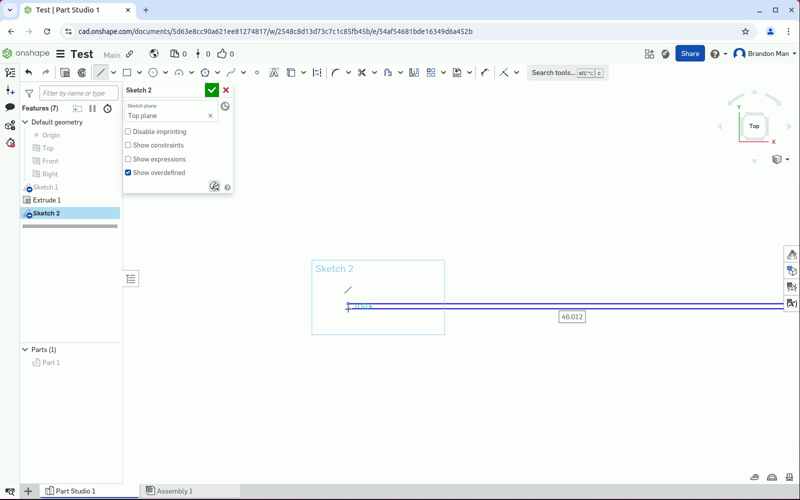
scroll(6)
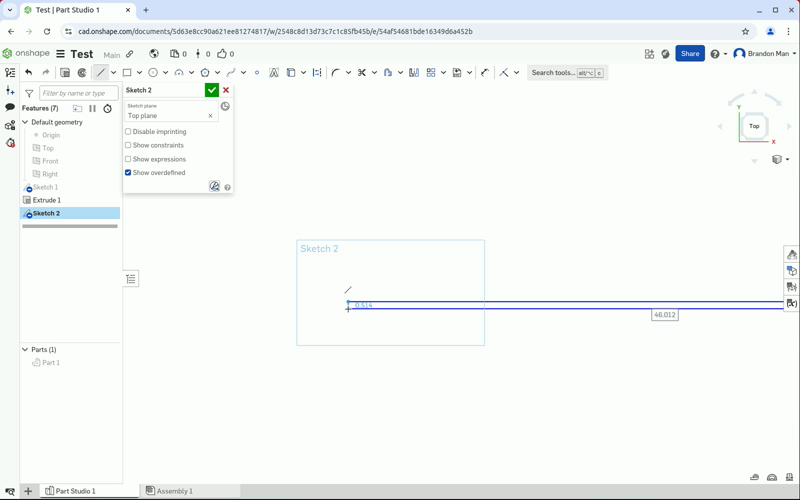
scroll(6)
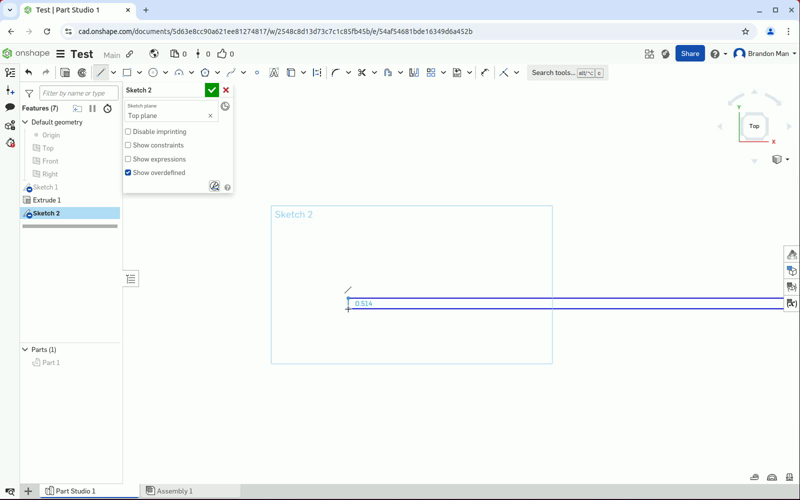
scroll(6)
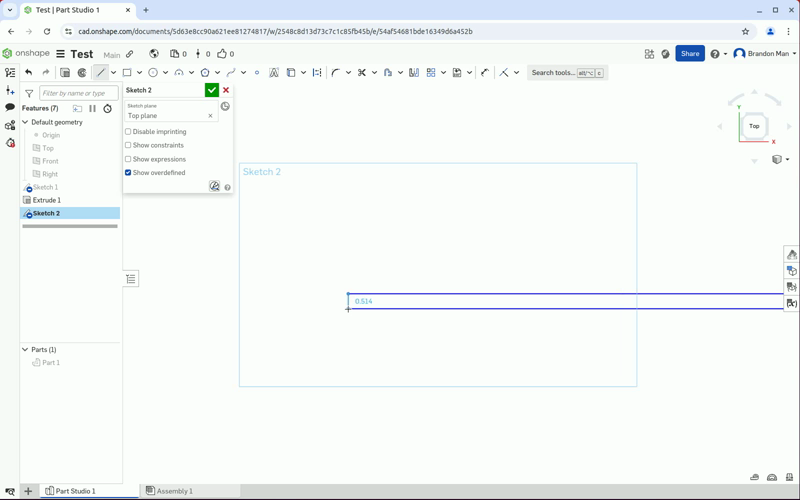
scroll(6)
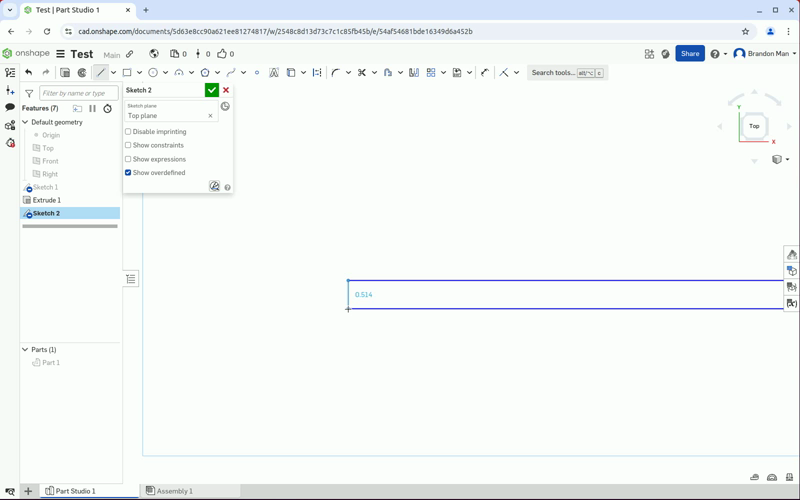
key_up(shift)
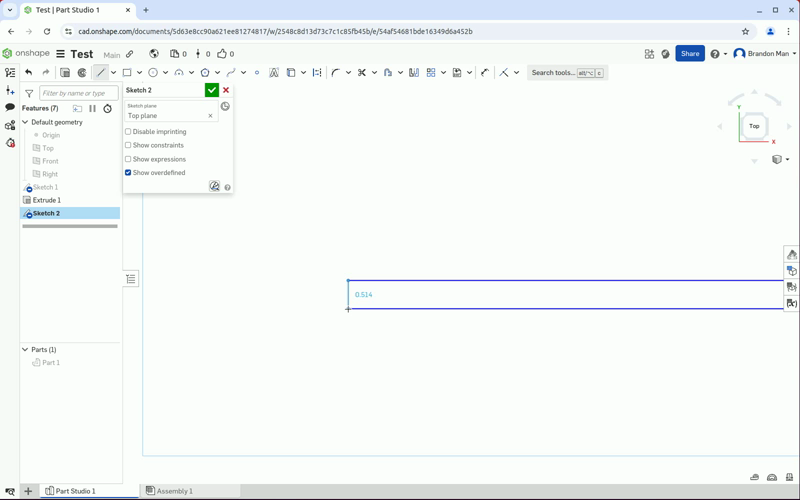
click(348, 308)
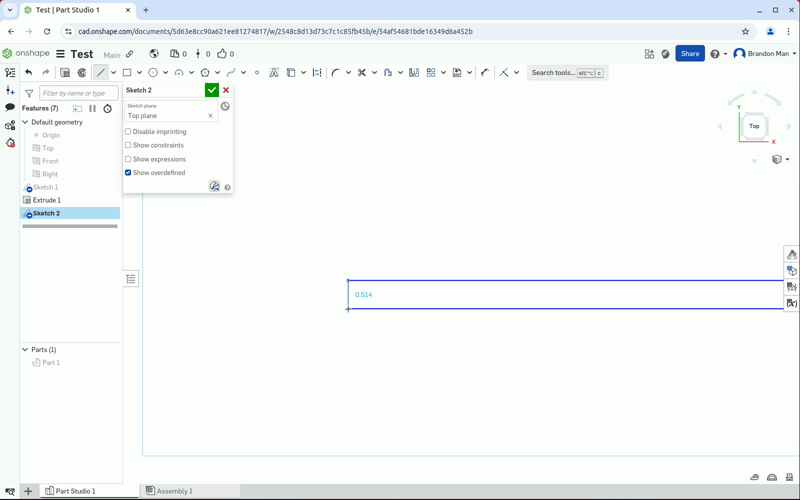
scroll(-6)
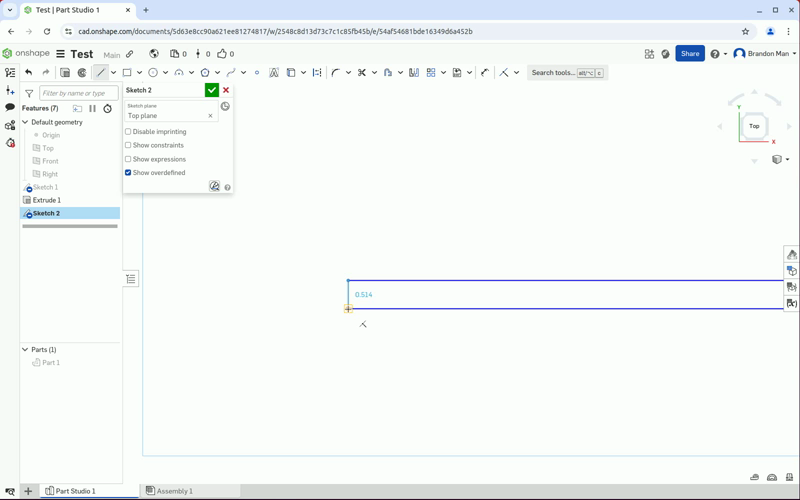
scroll(-6)
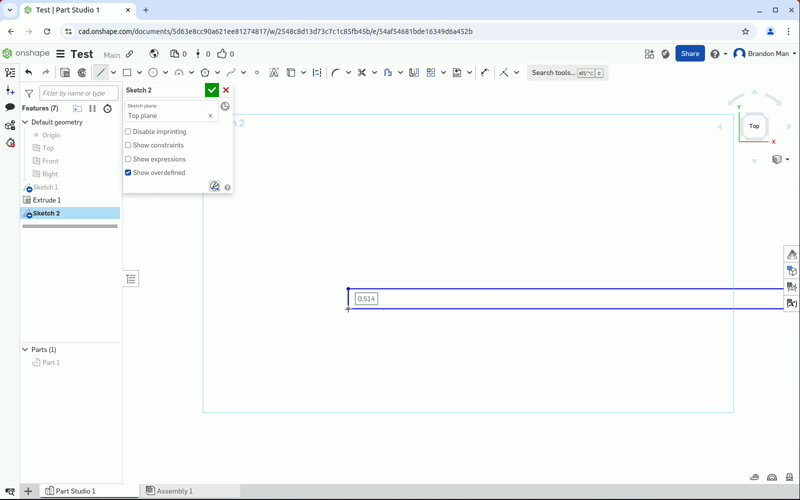
scroll(-6)
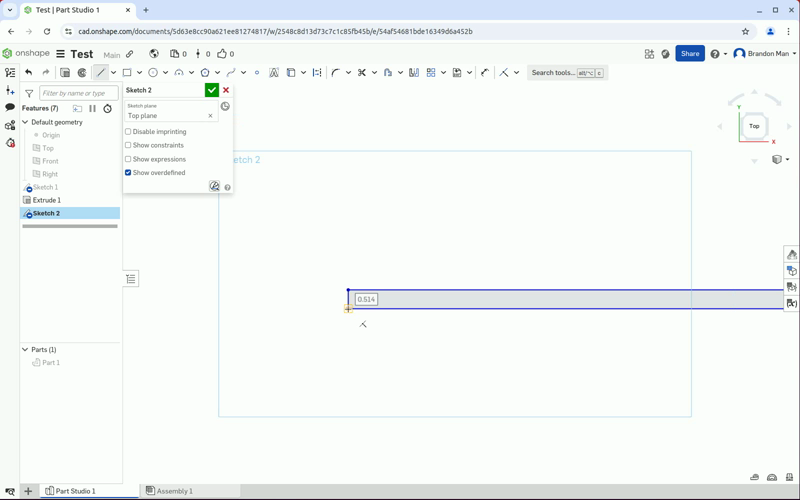
scroll(-6)
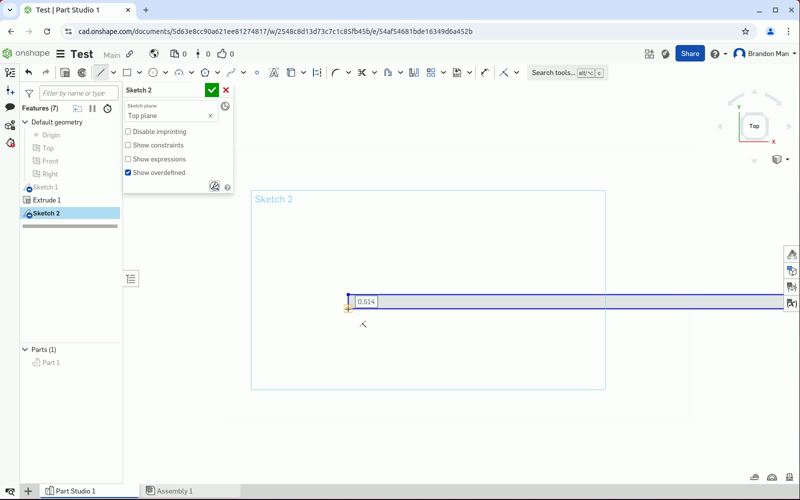
scroll(-6)
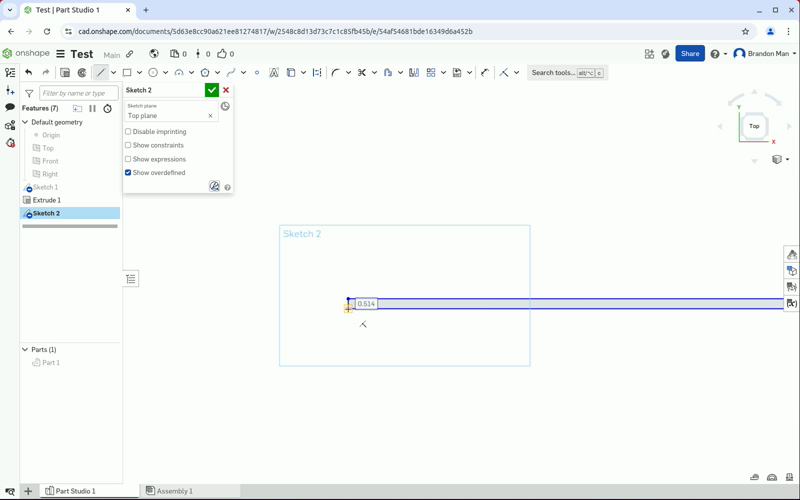
scroll(-6)
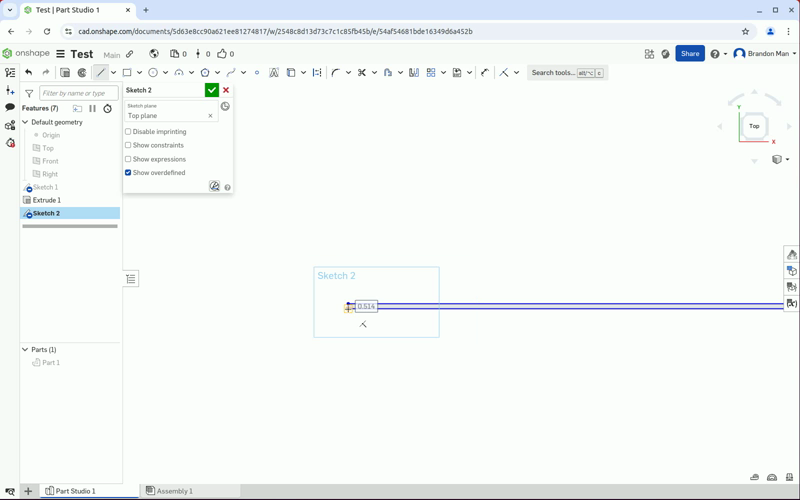
scroll(-6)
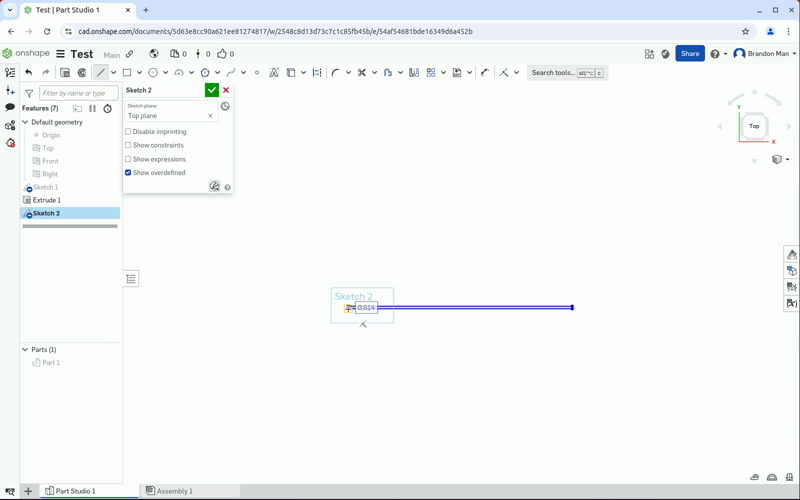
key(esc)
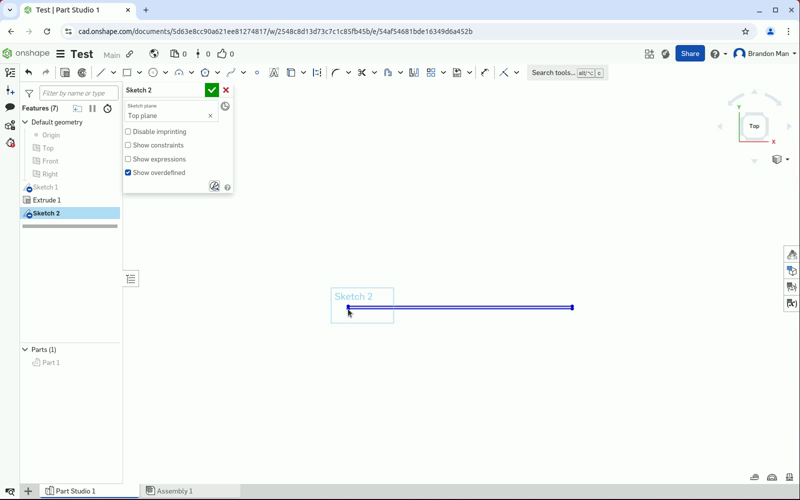
mouse_move(507, 307)
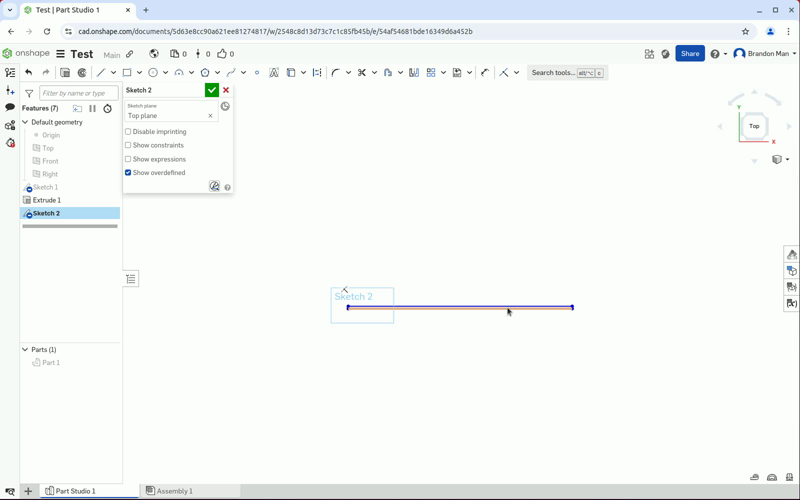
scroll(6)
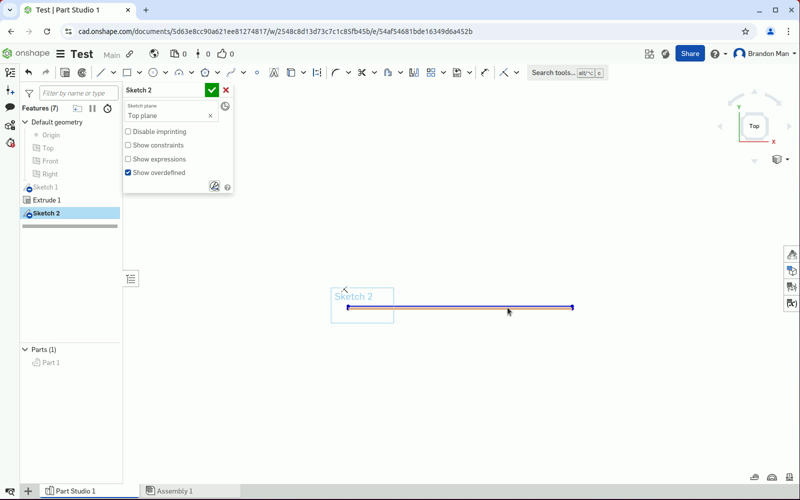
scroll(6)
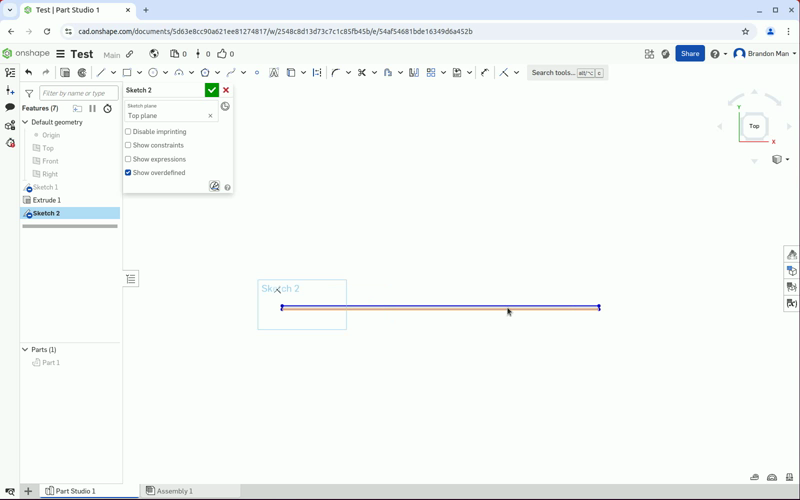
scroll(6)
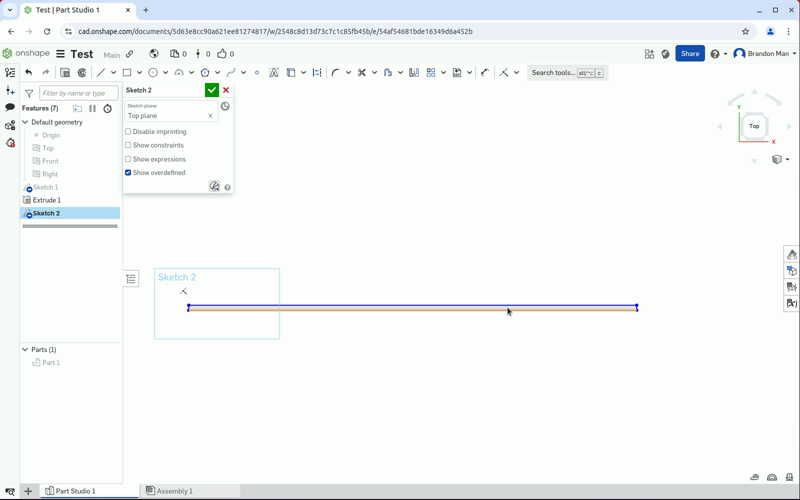
scroll(6)
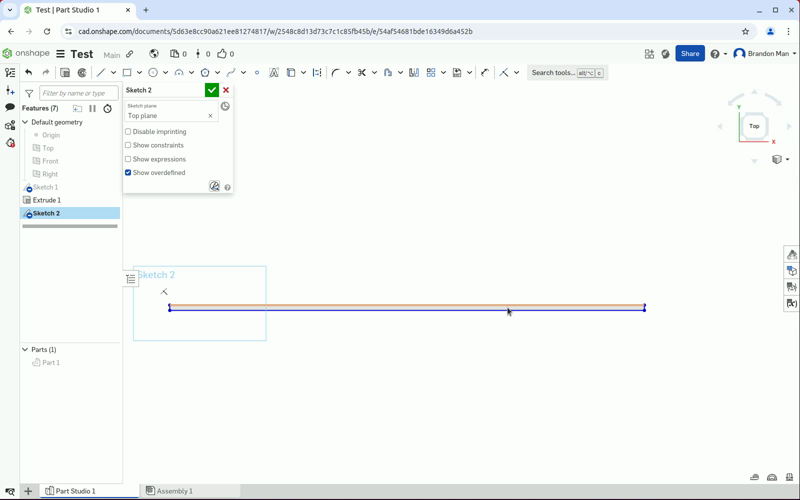
scroll(6)
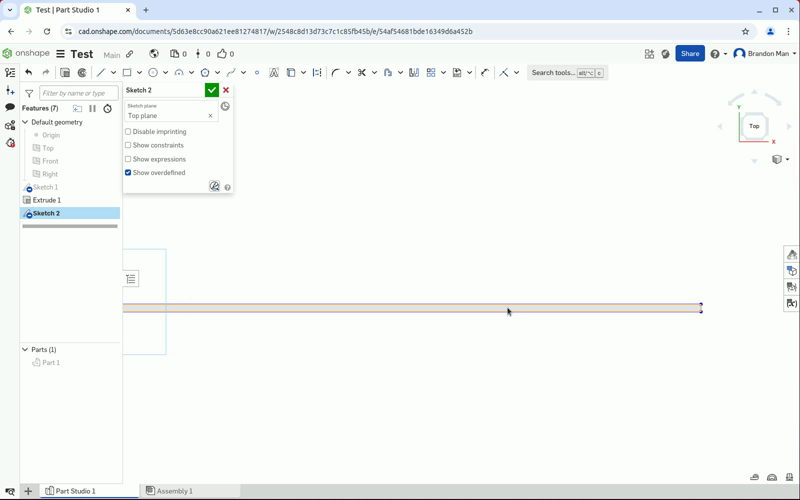
scroll(6)
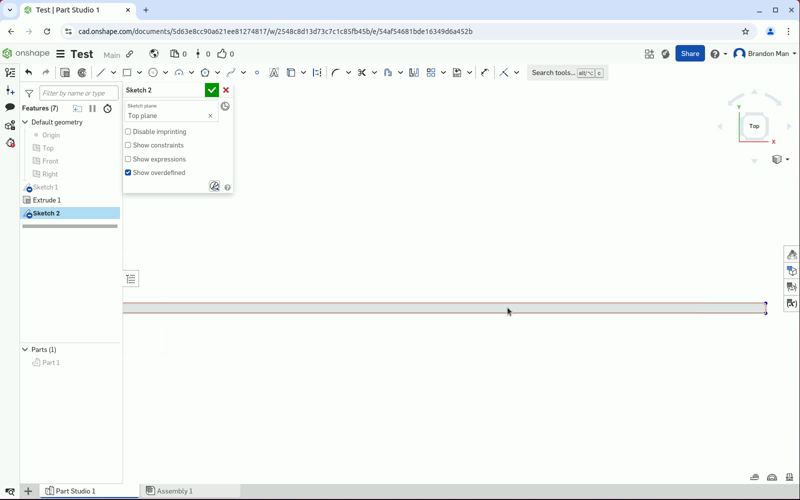
scroll(6)
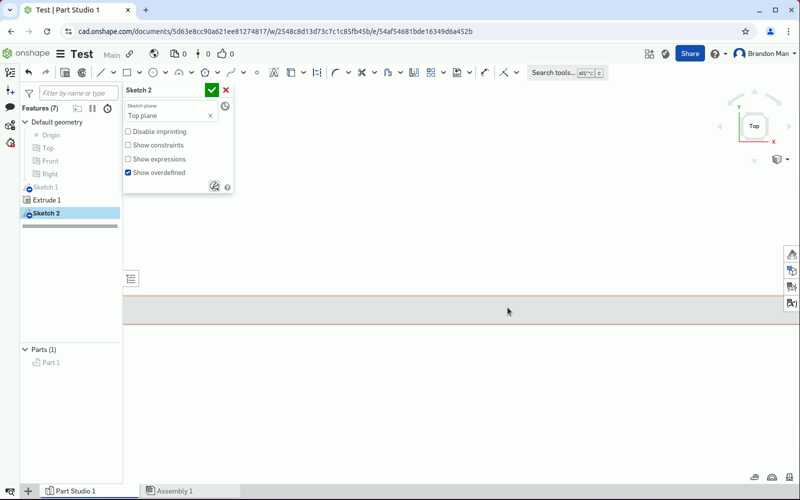
click(507, 307)
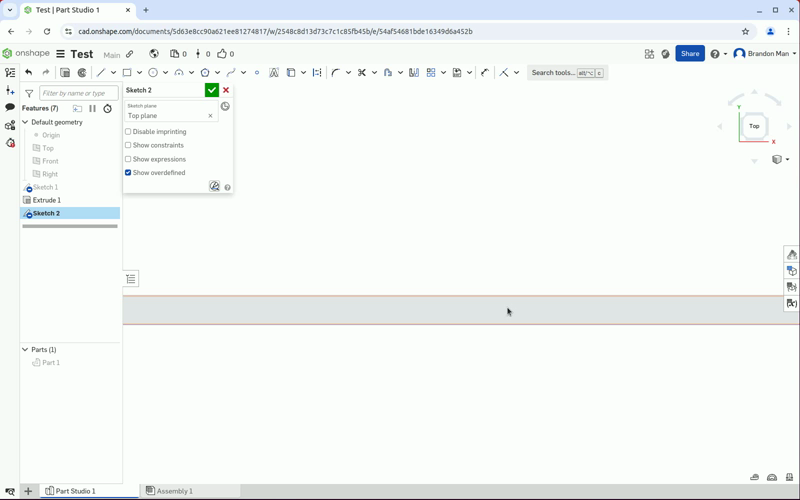
scroll(-6)
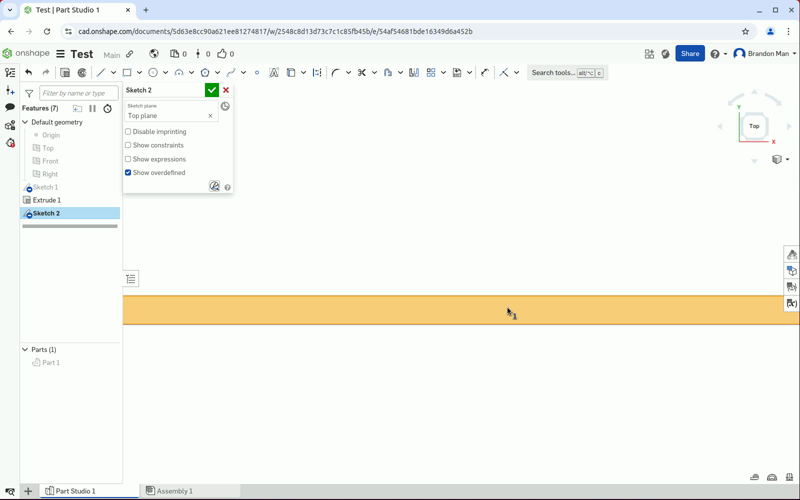
scroll(-6)
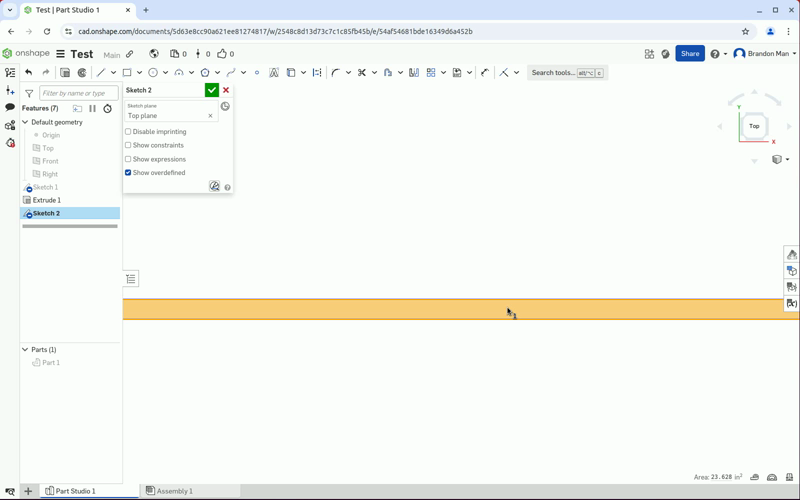
scroll(-6)
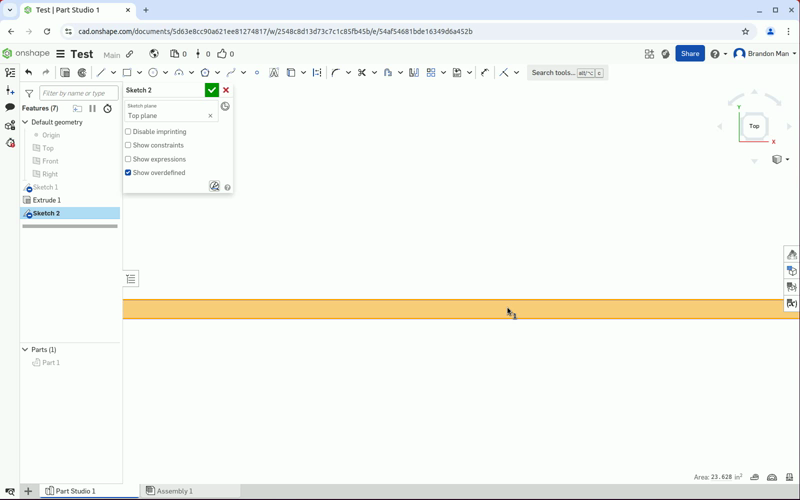
scroll(-6)
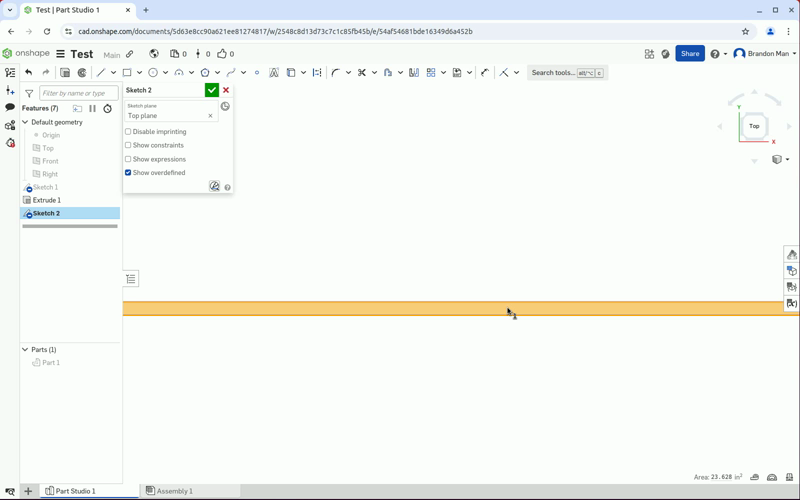
scroll(-6)
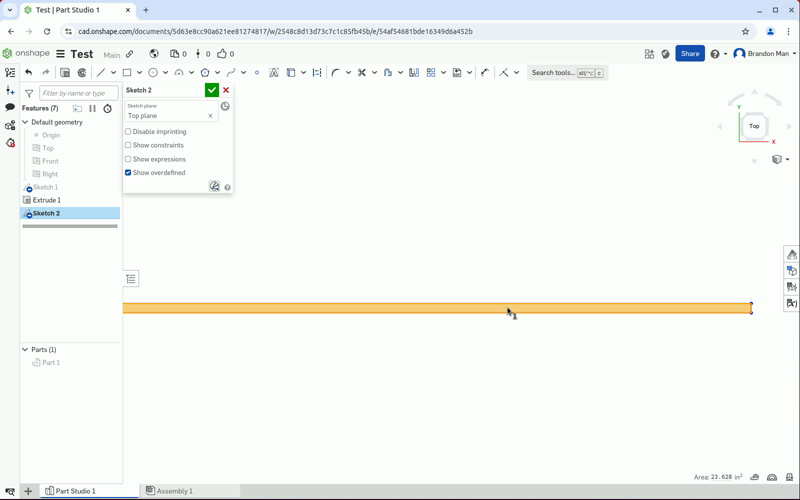
scroll(-6)
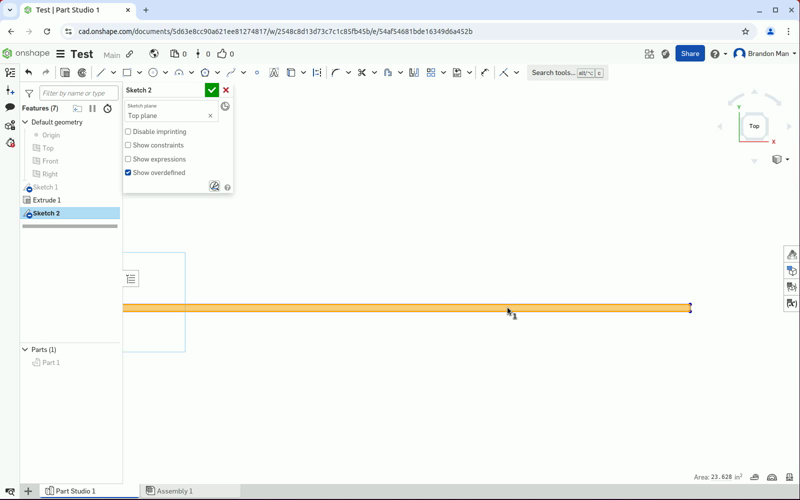
scroll(-6)
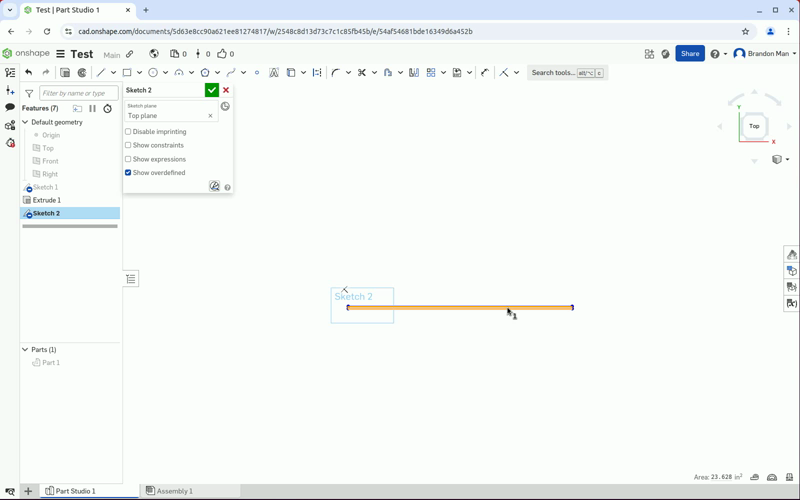
mouse_move(73, 352)
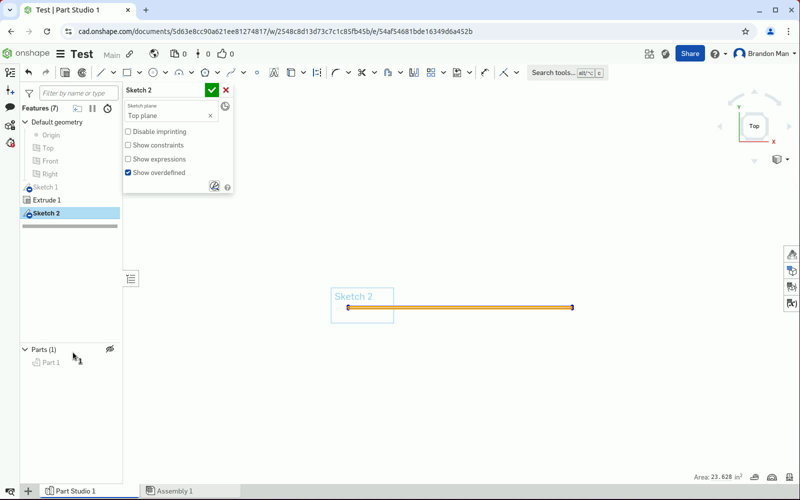
key(shift+y)
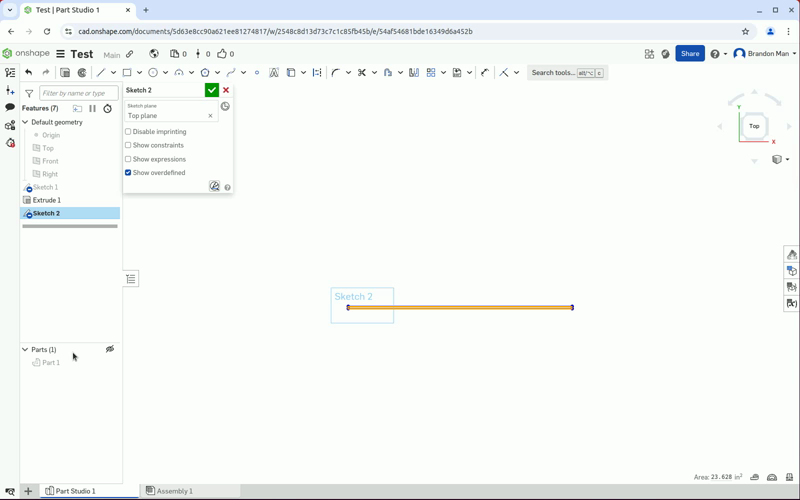
key(shift+e)
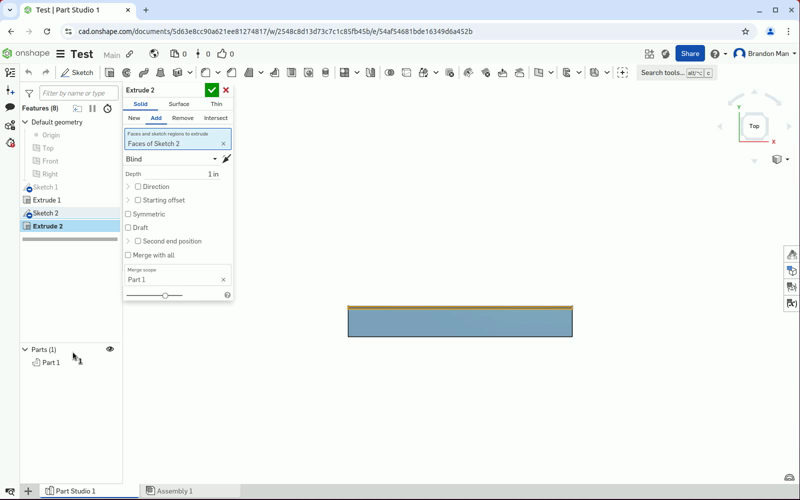
mouse_move(143, 106)
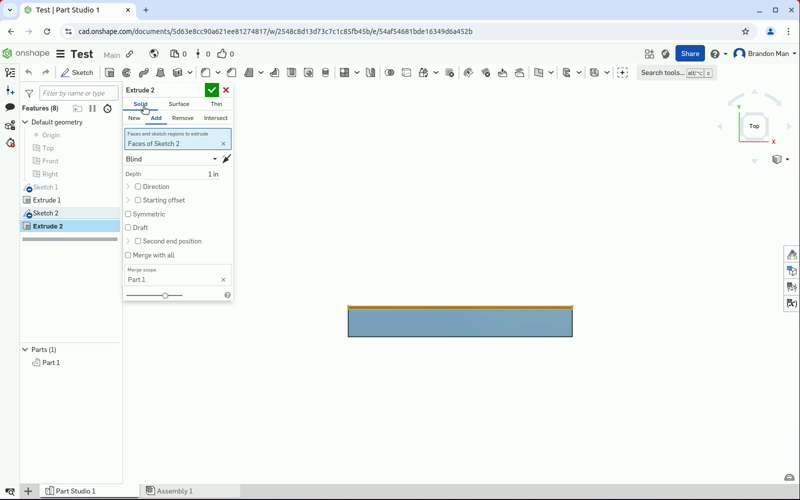
click(143, 106)
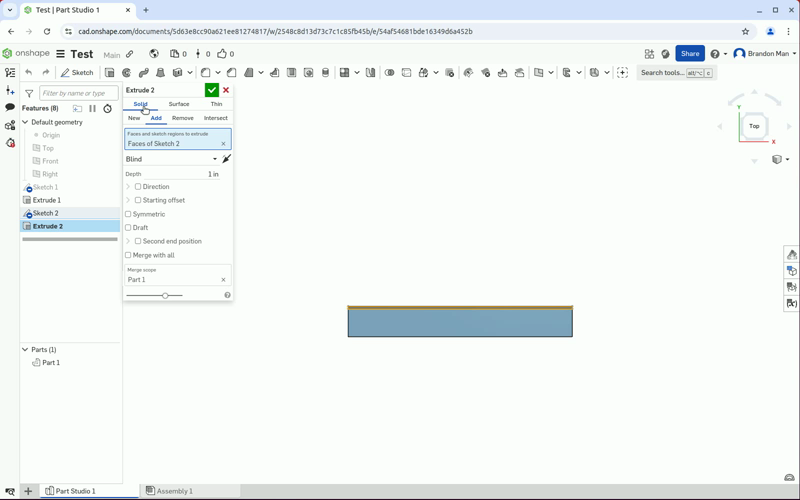
mouse_move(137, 120)
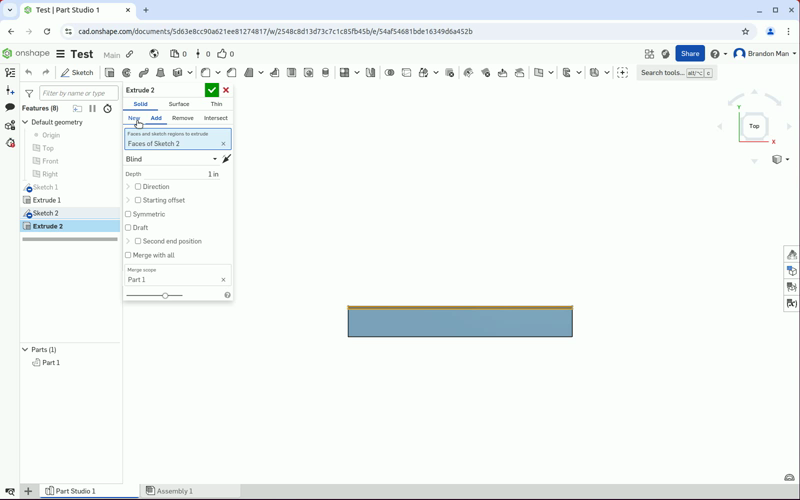
click(137, 120)
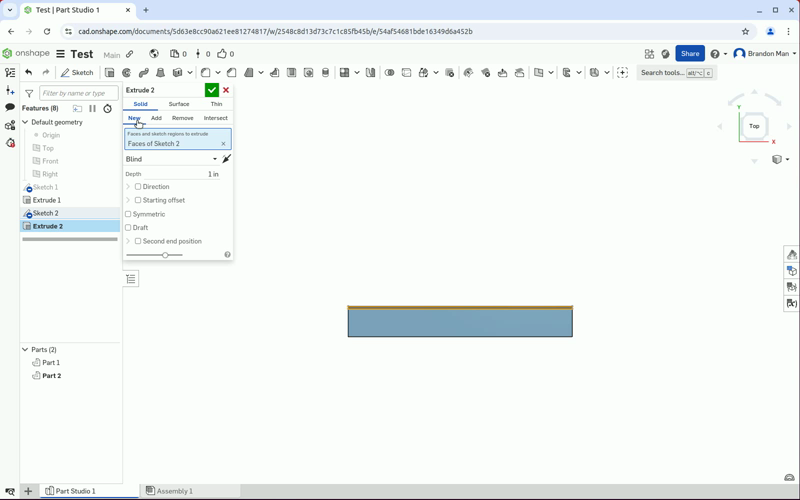
key(tab, 4)
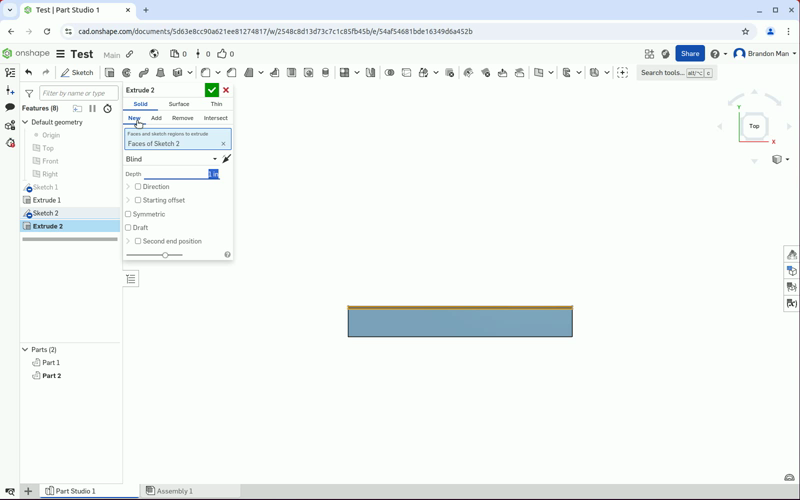
text(1.685)
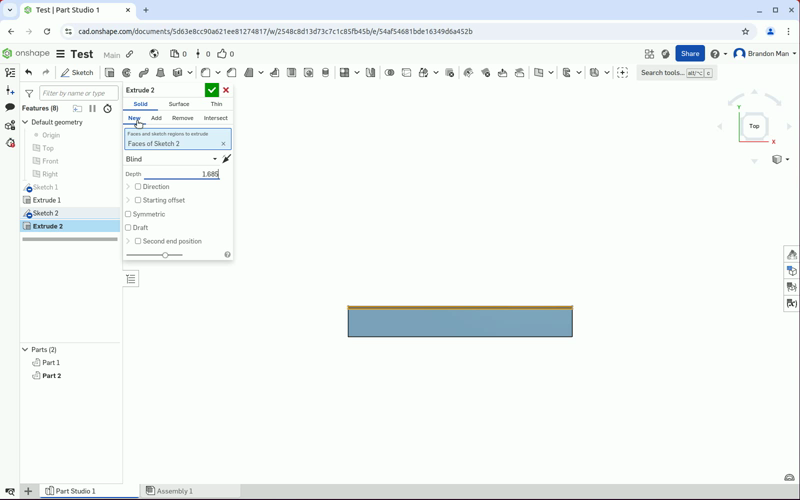
key(tab, 3)
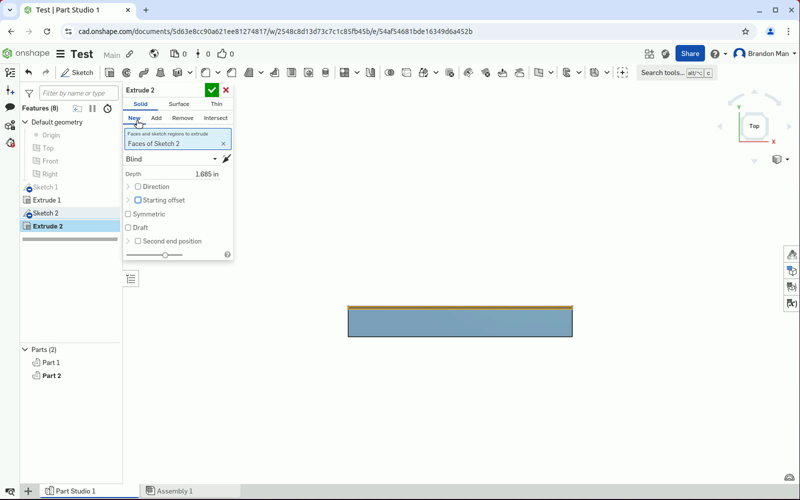
key(tab, 2)
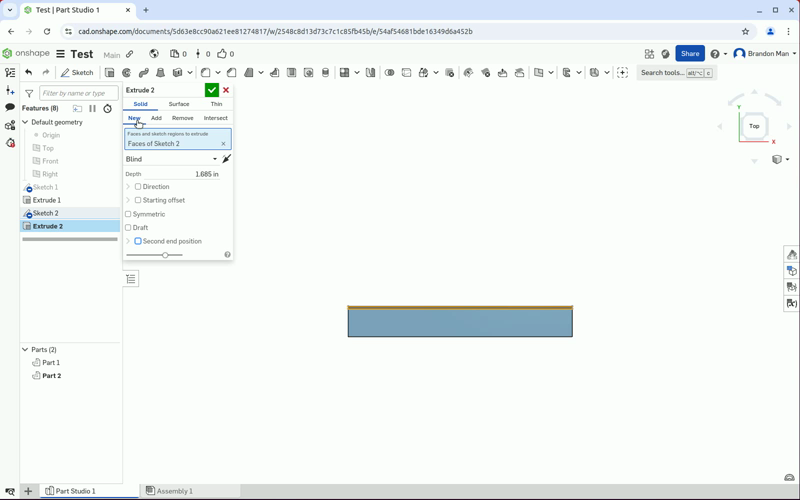
key(space)
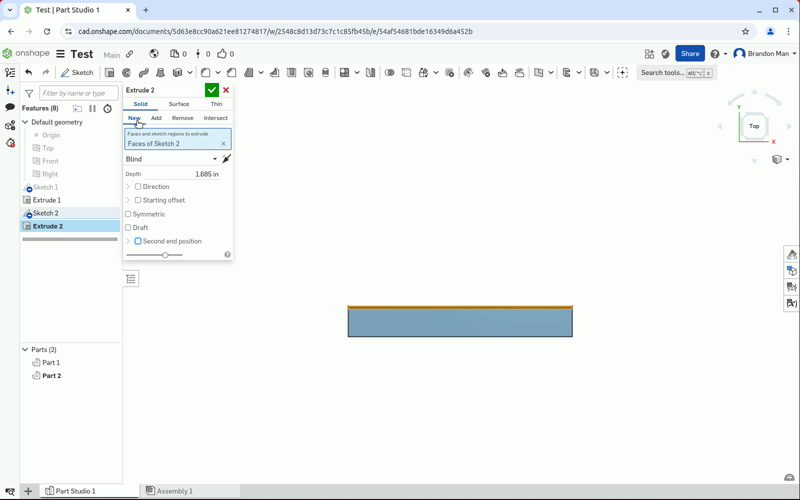
key(tab, 3)
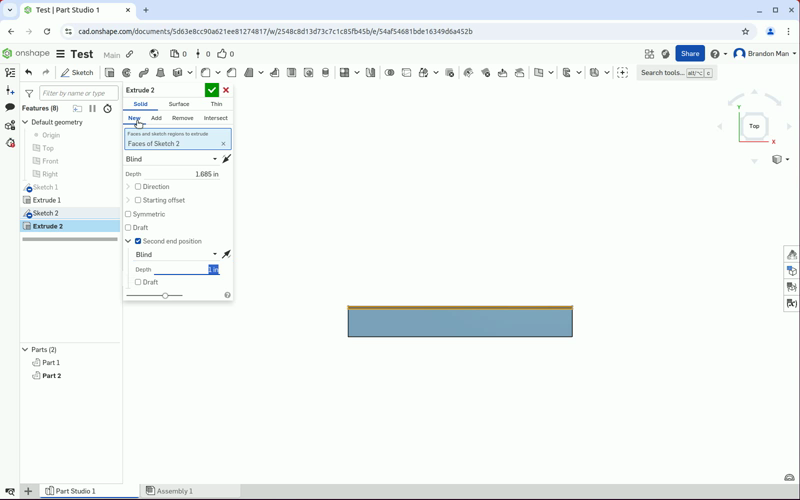
text(0.481)
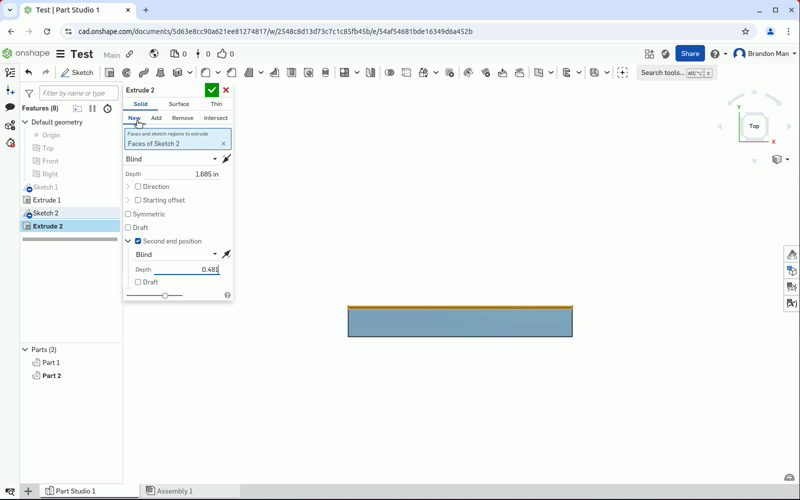
key(enter)
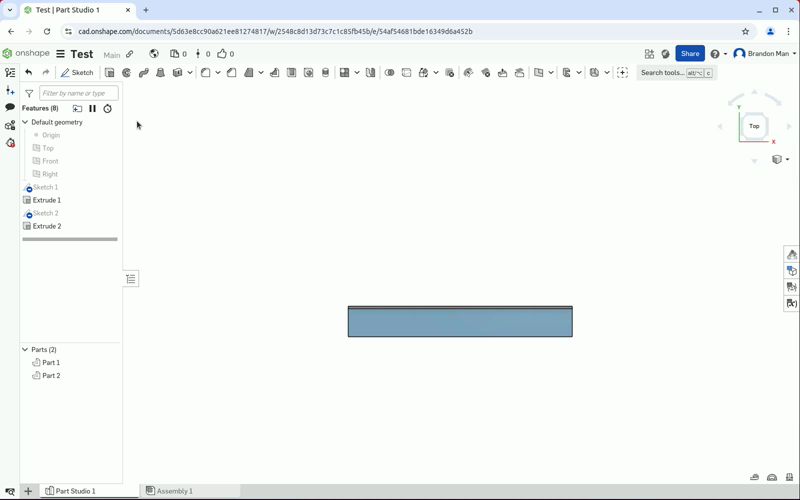
key(shift+h)
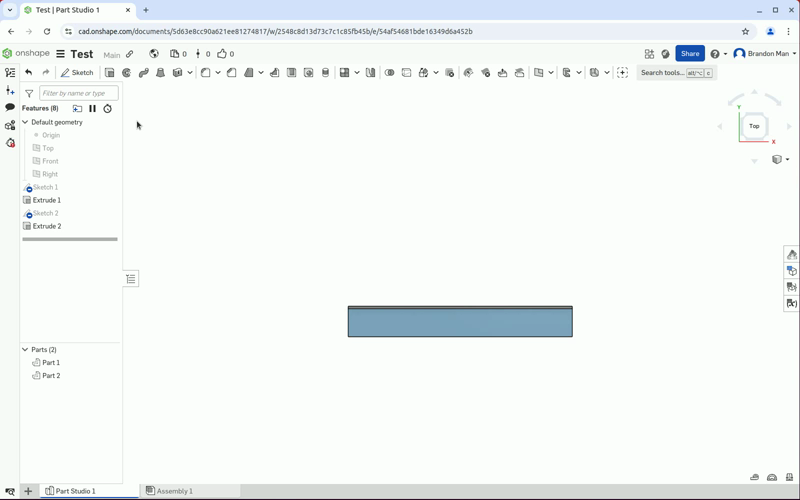
key(shift+h)
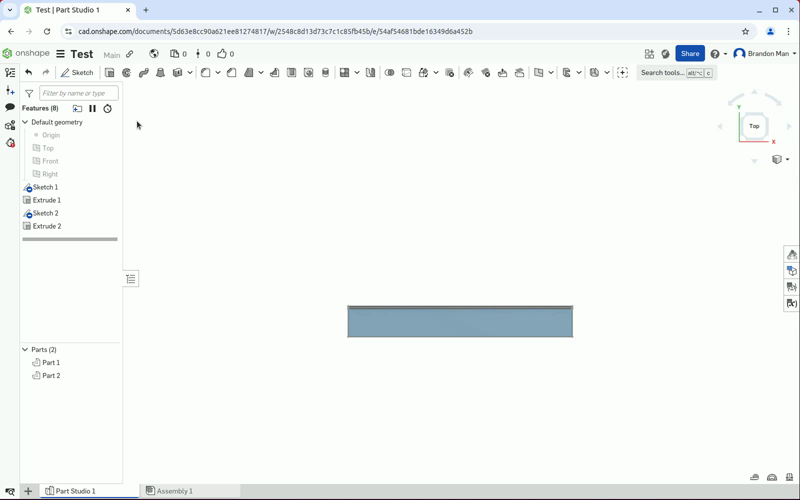
key(shift+7)
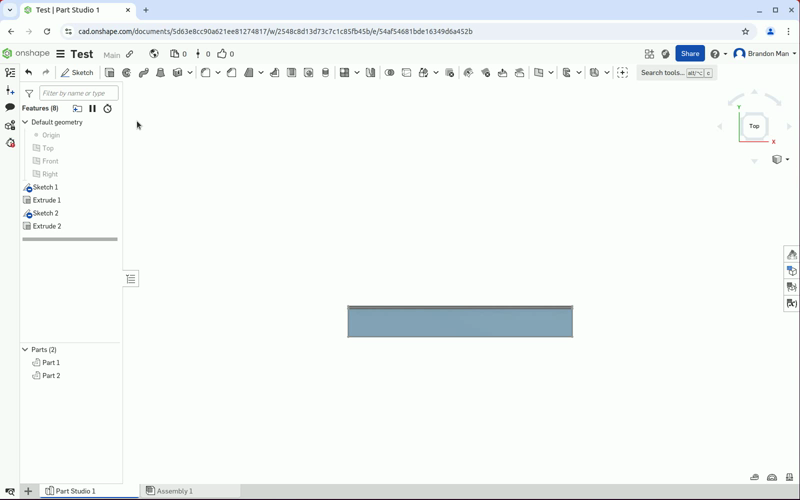
key(up, 3)
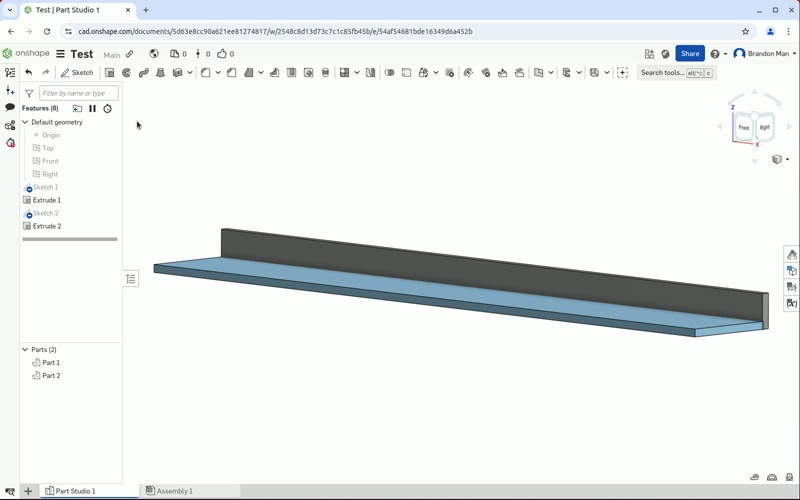
key(left, 3)
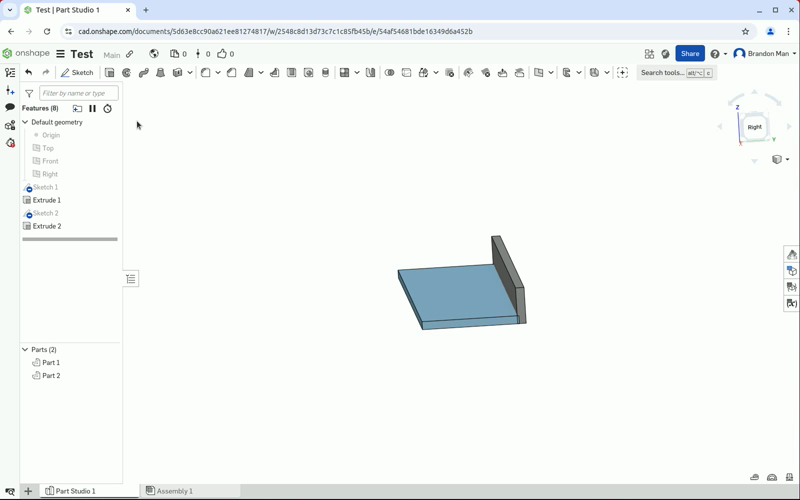
key(right, 3)
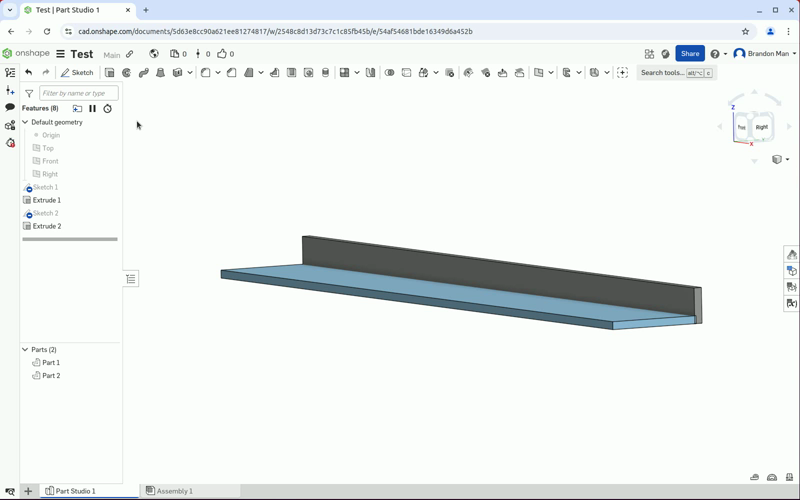
key(down, 3)
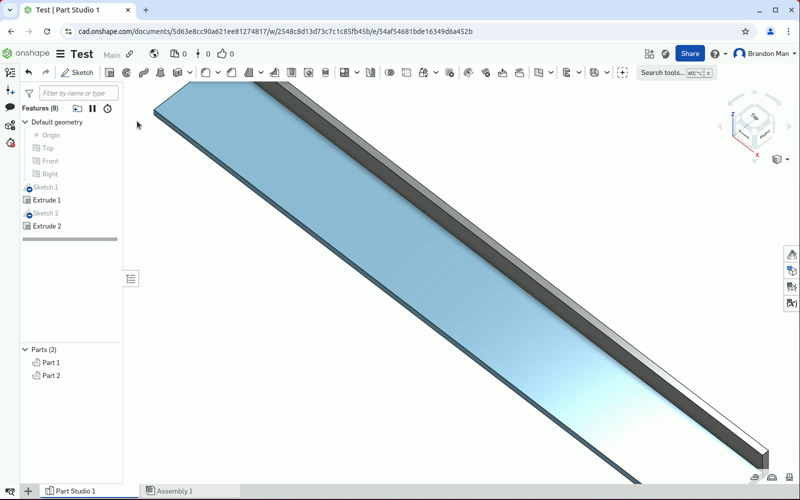
mouse_move(73, 189)
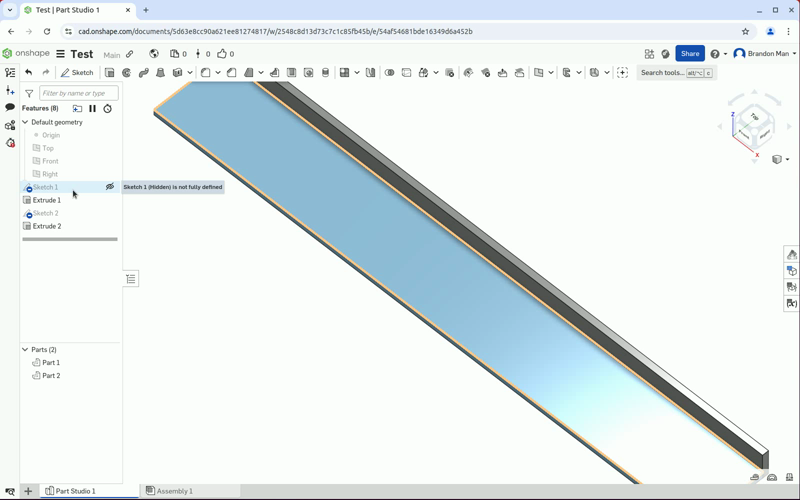
click(73, 189)